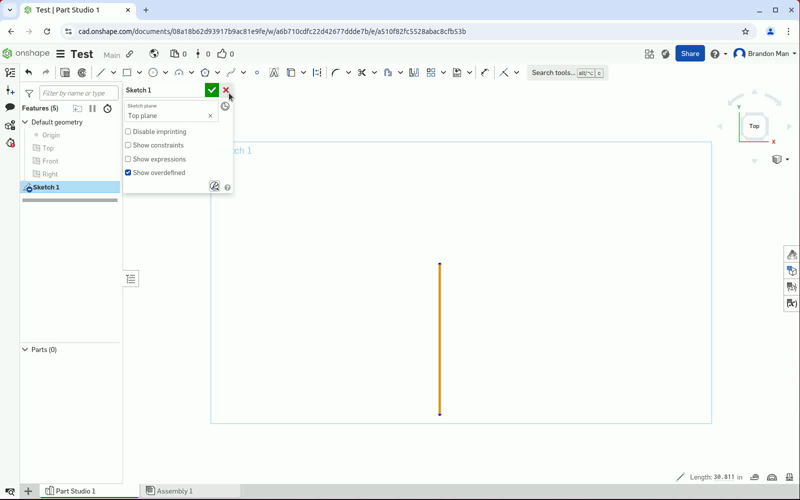
key(shift+h)
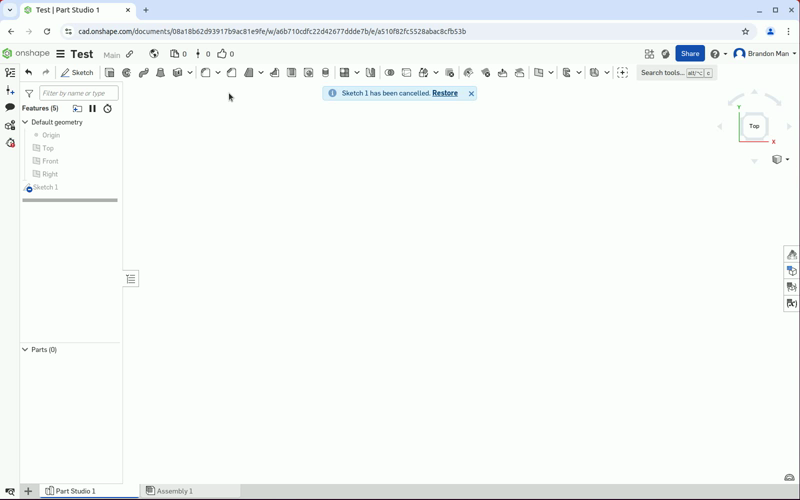
mouse_move(73, 352)
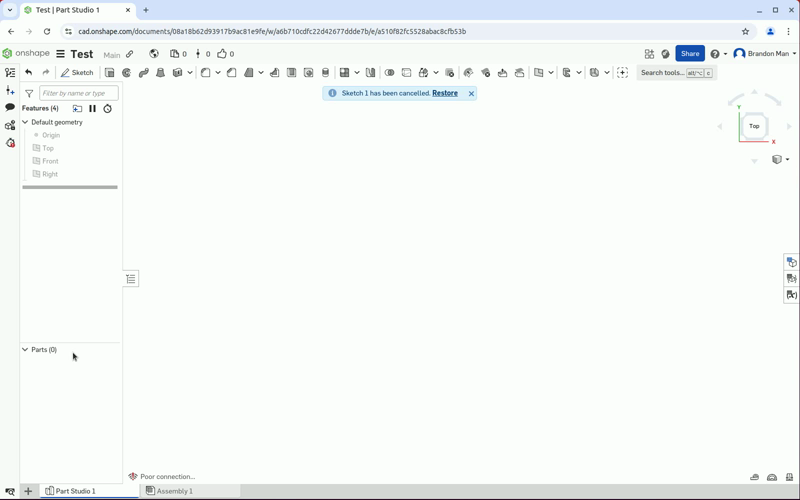
key(y)
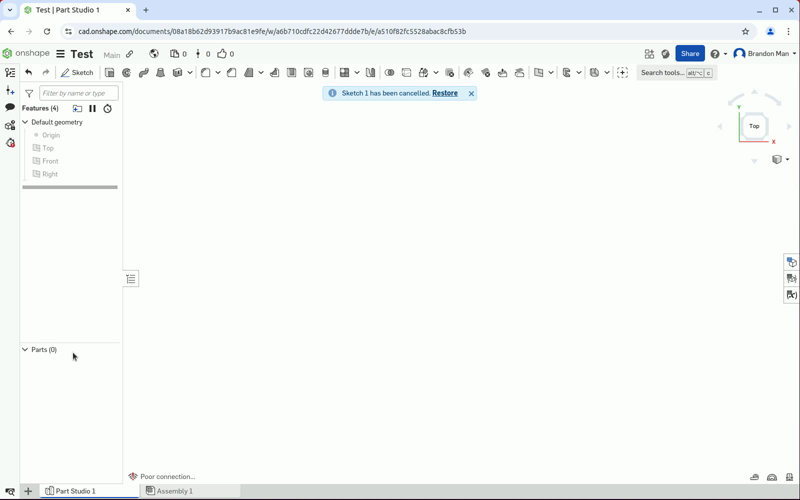
key(shift+p)
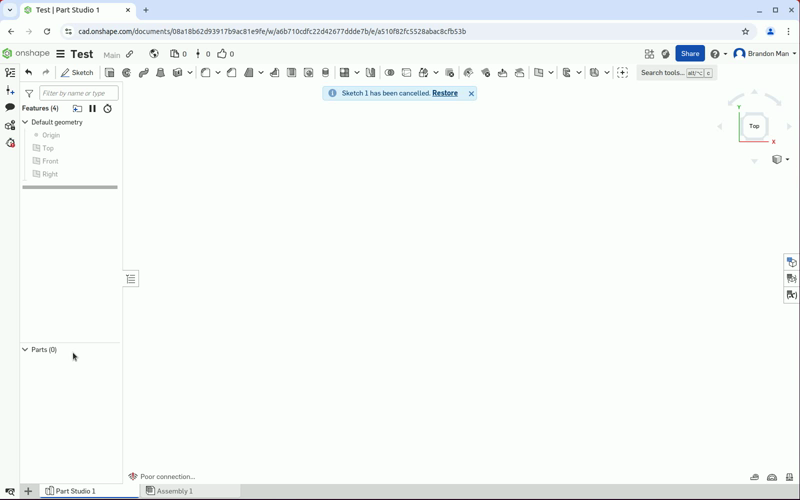
key(space)
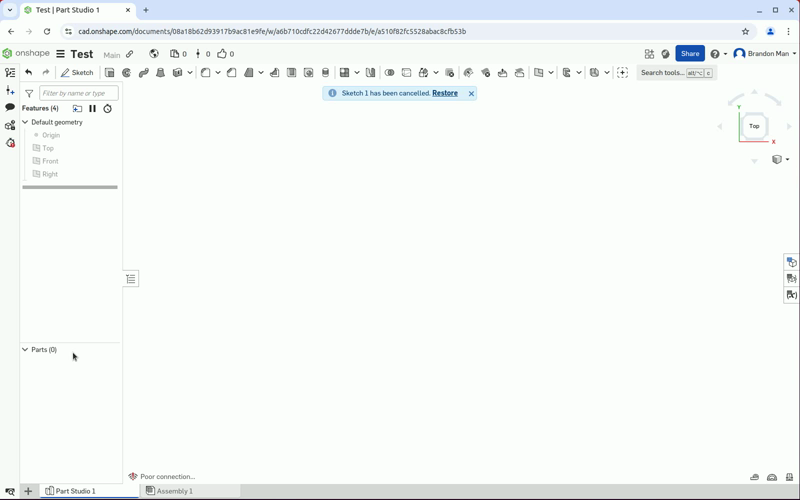
key_down(shift)
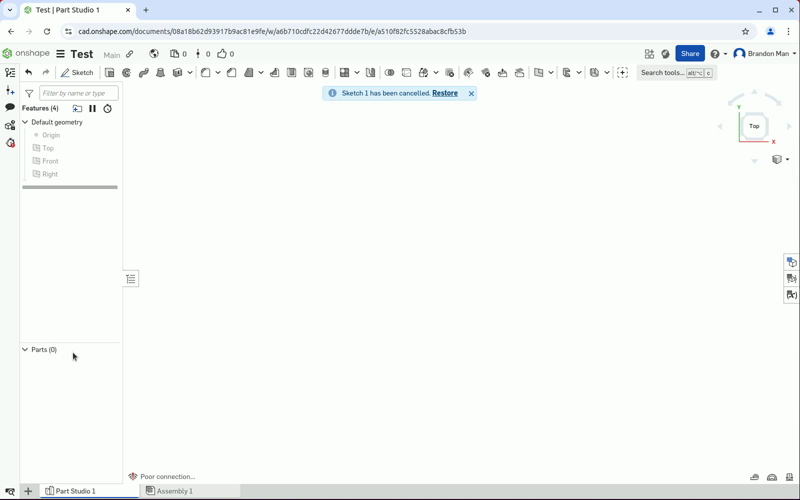
key(up)
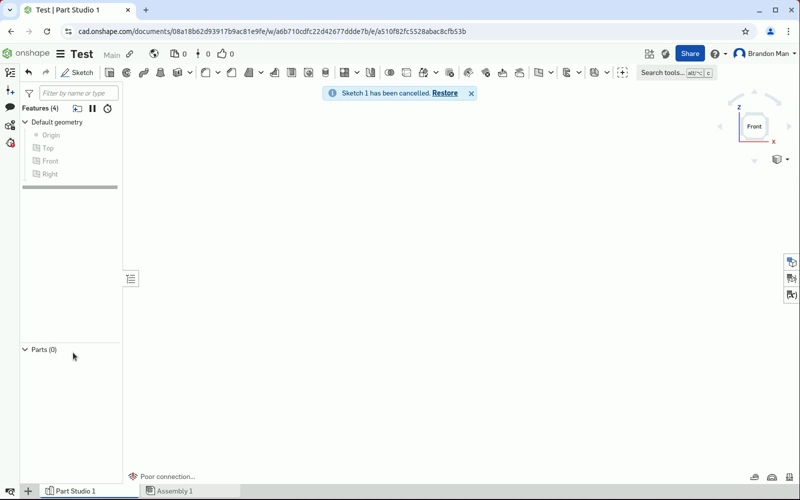
key_up(shift)
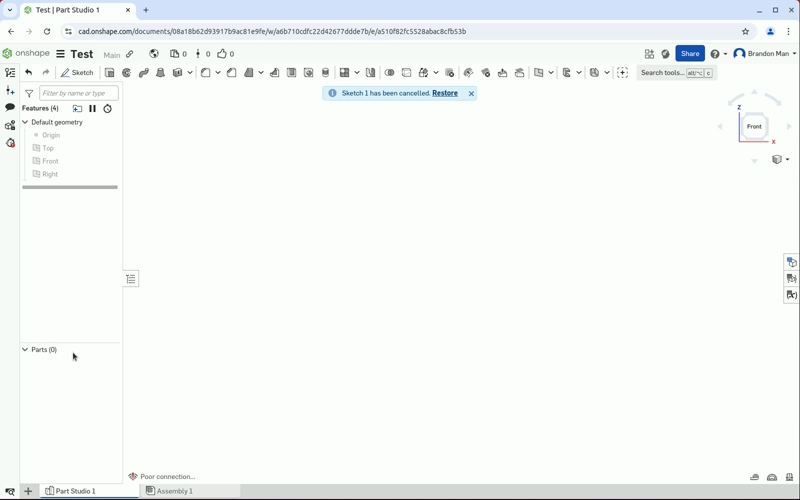
mouse_move(73, 352)
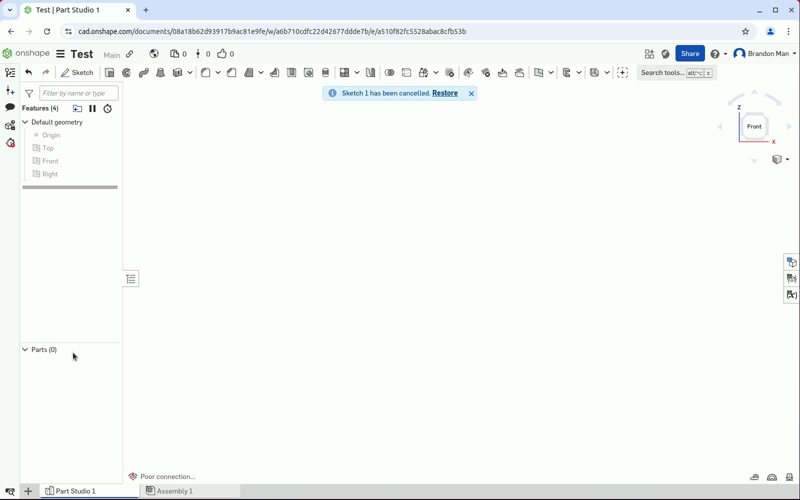
key(shift+y)
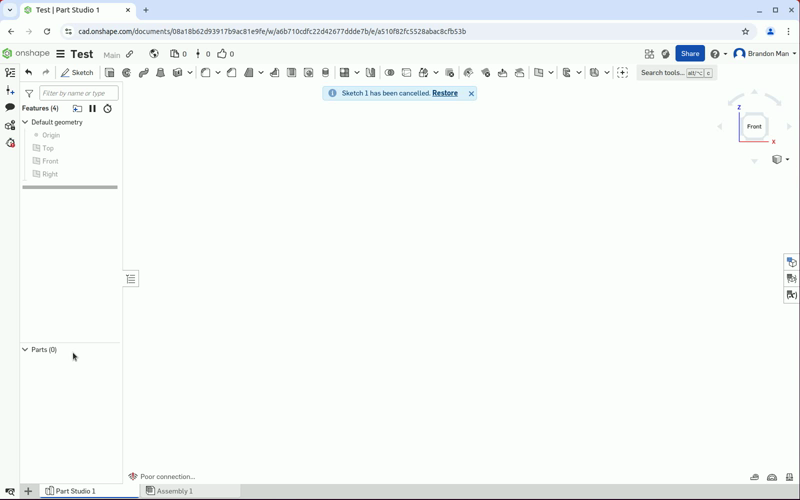
key(shift+s)
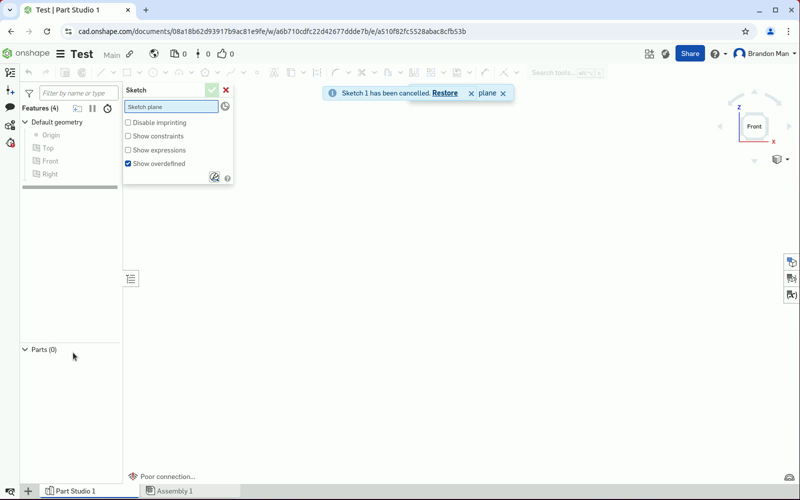
mouse_move(73, 163)
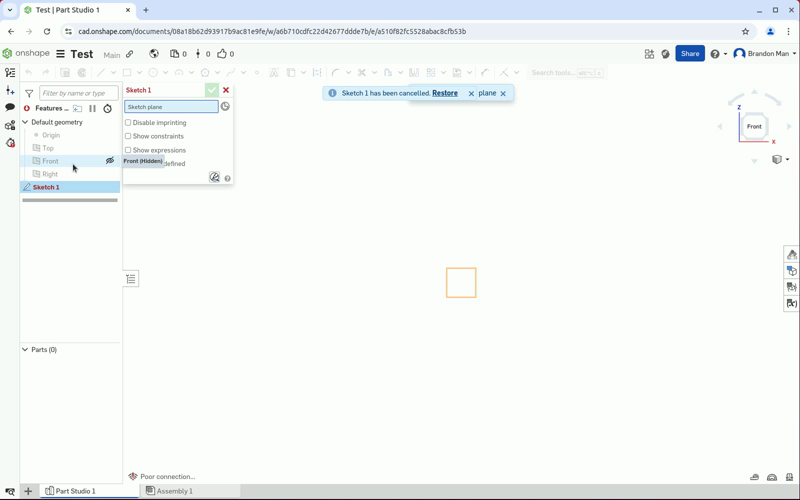
click(73, 163)
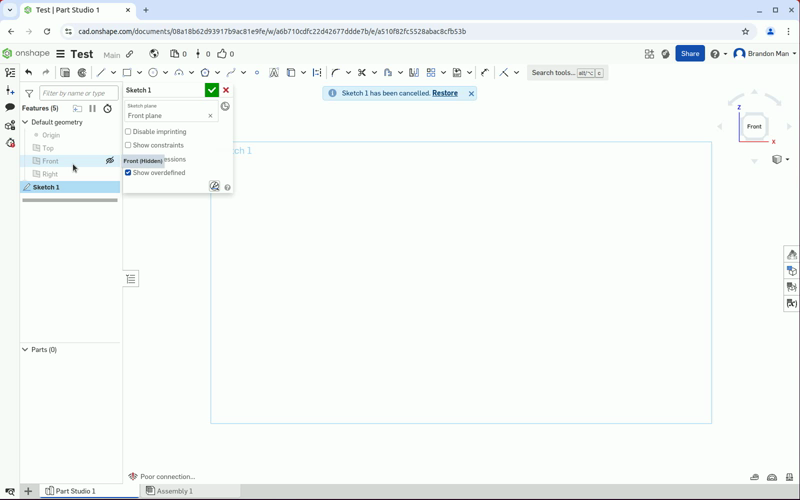
mouse_move(73, 352)
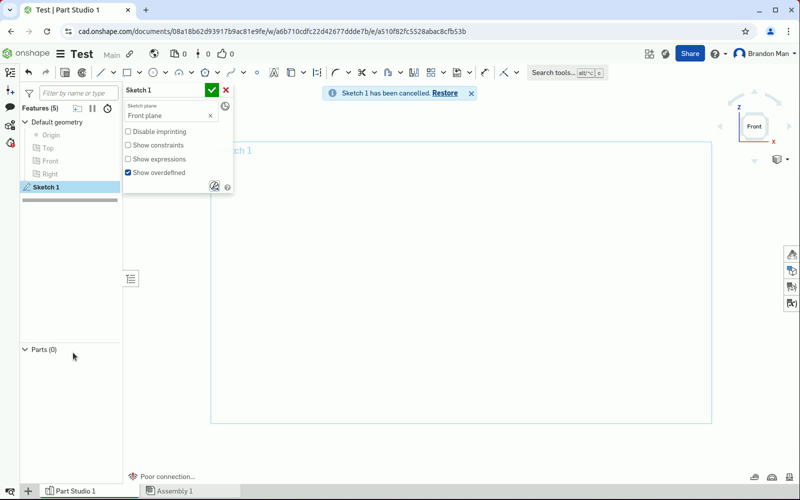
key(y)
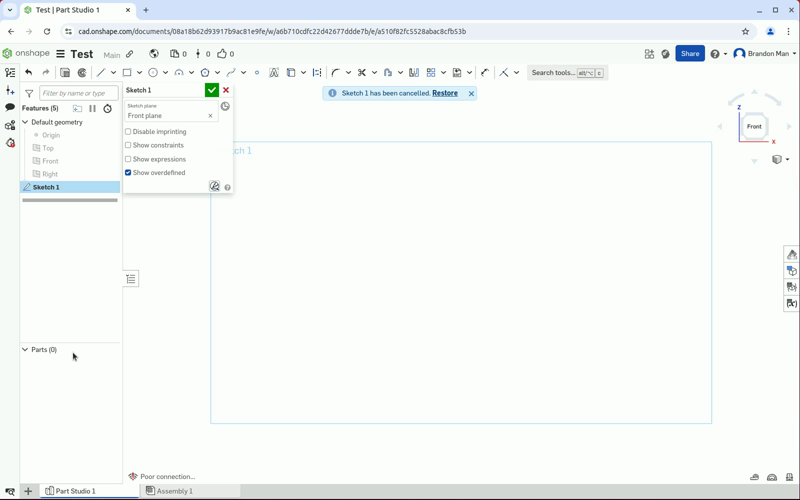
key(l)
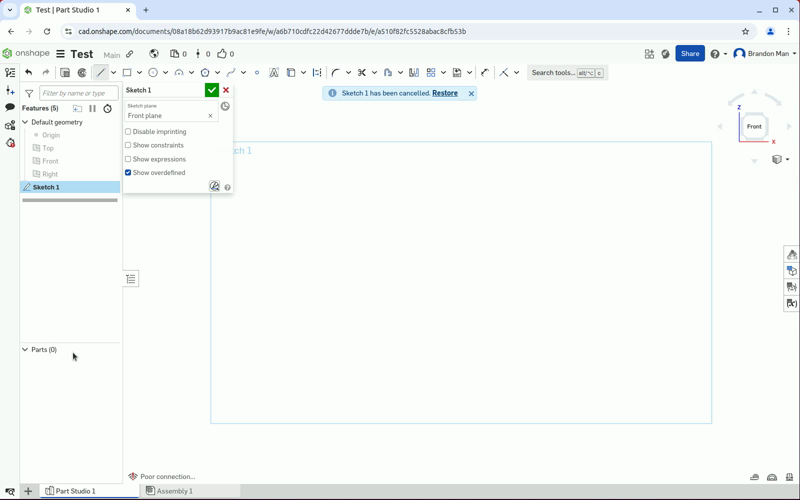
key_down(shift)
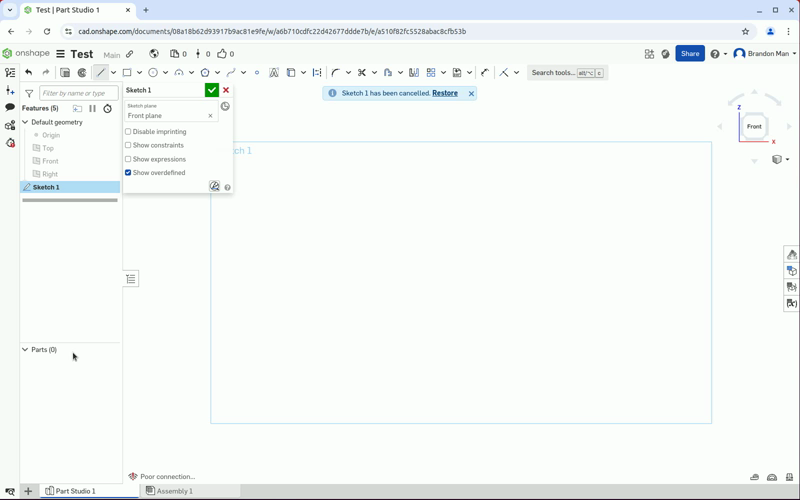
mouse_move(361, 282)
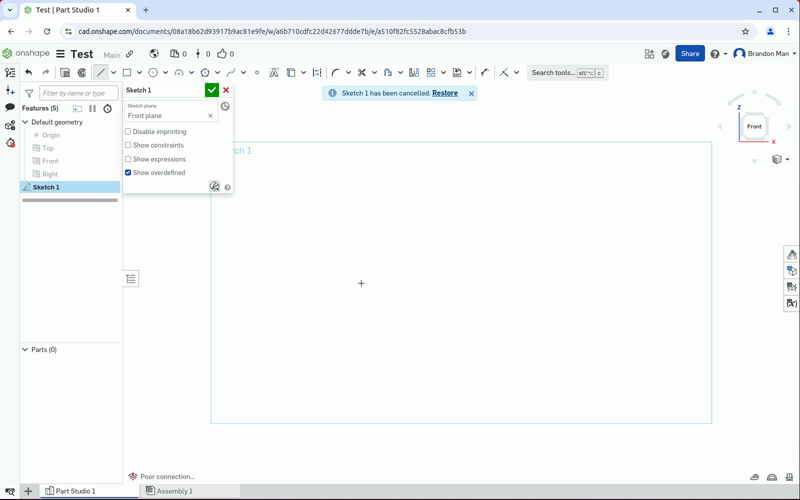
click(361, 282)
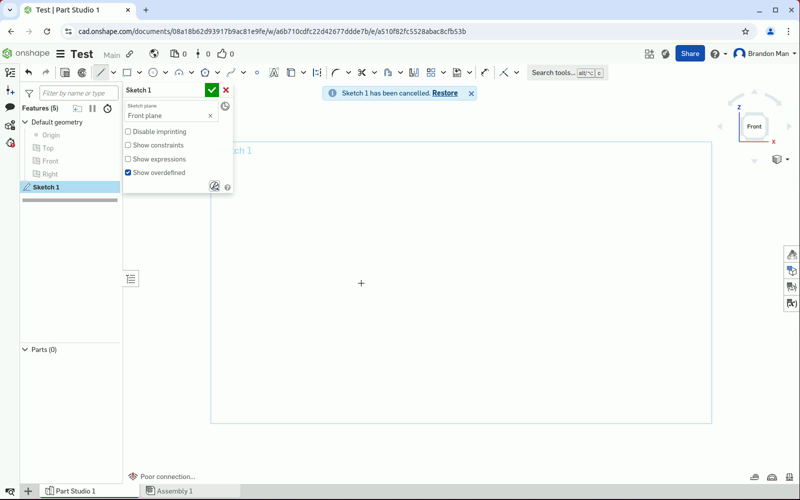
key_up(shift)
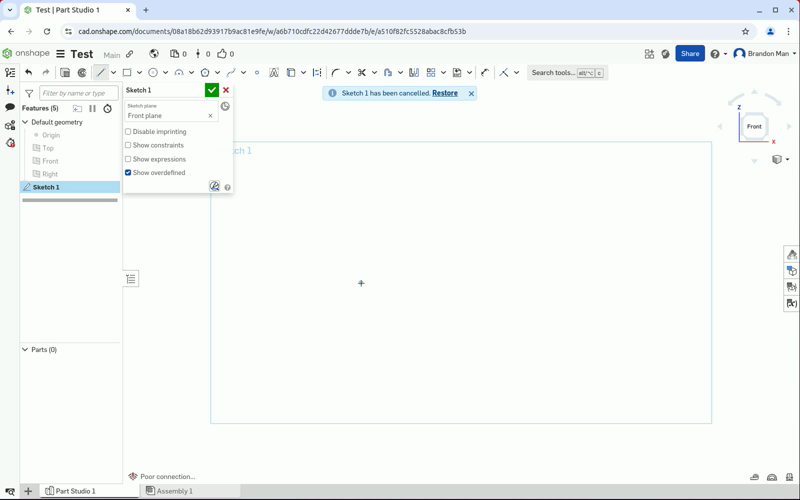
key_down(shift)
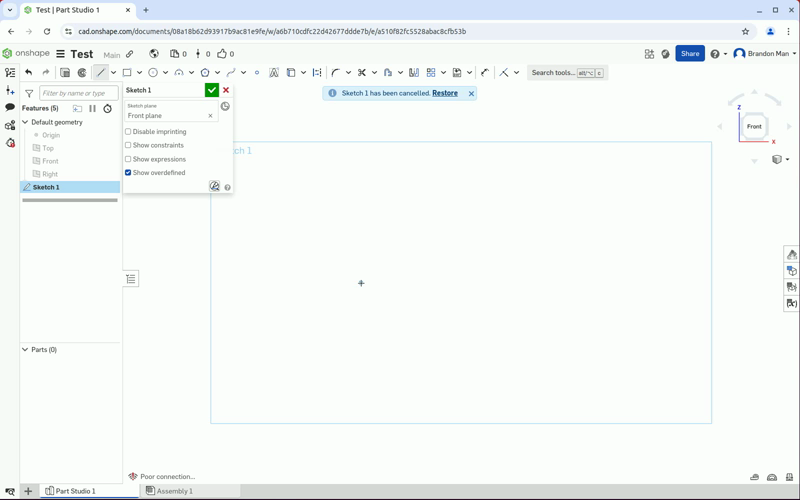
mouse_move(429, 282)
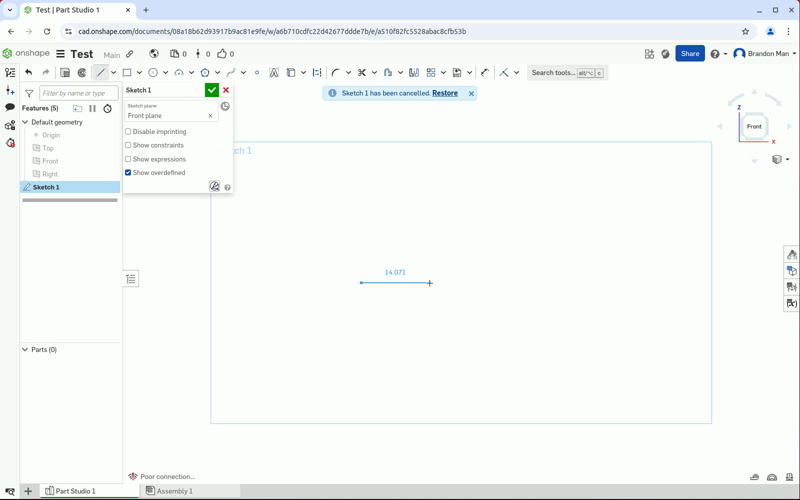
click(429, 282)
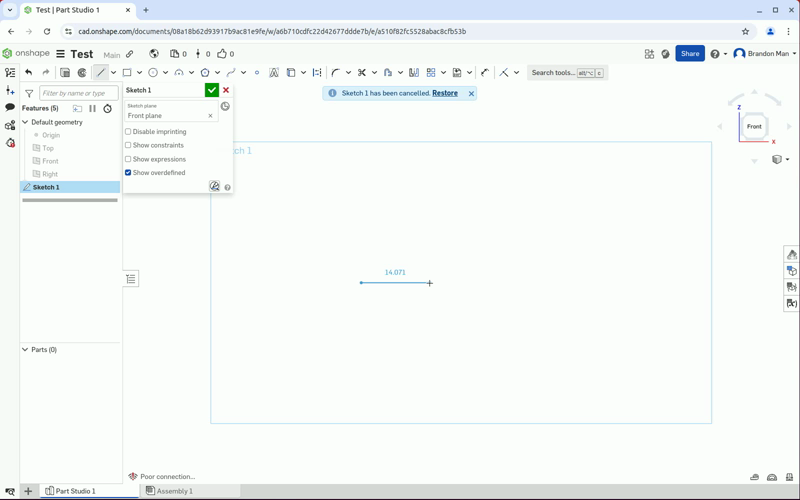
key_up(shift)
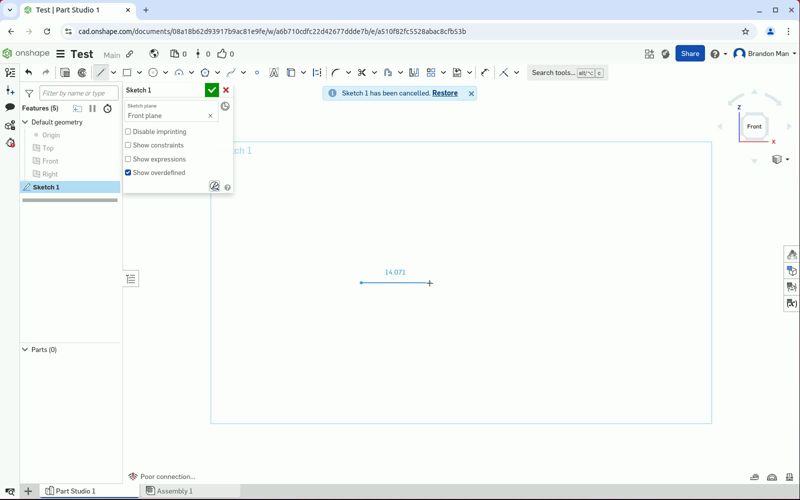
key_down(shift)
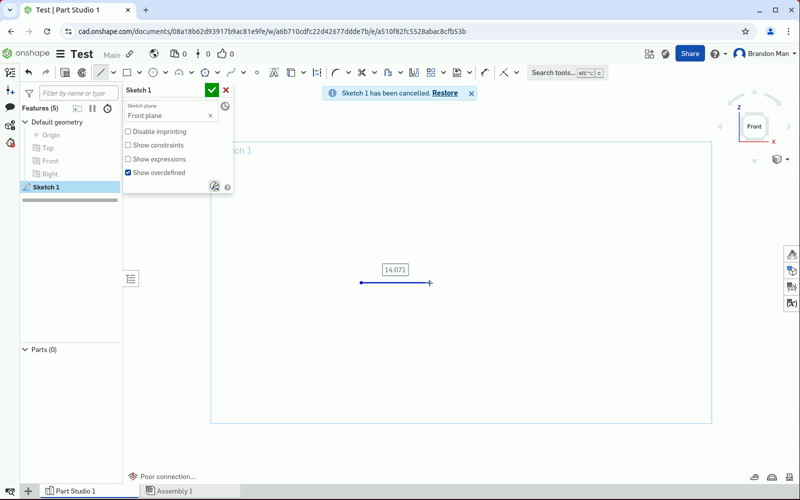
mouse_move(429, 214)
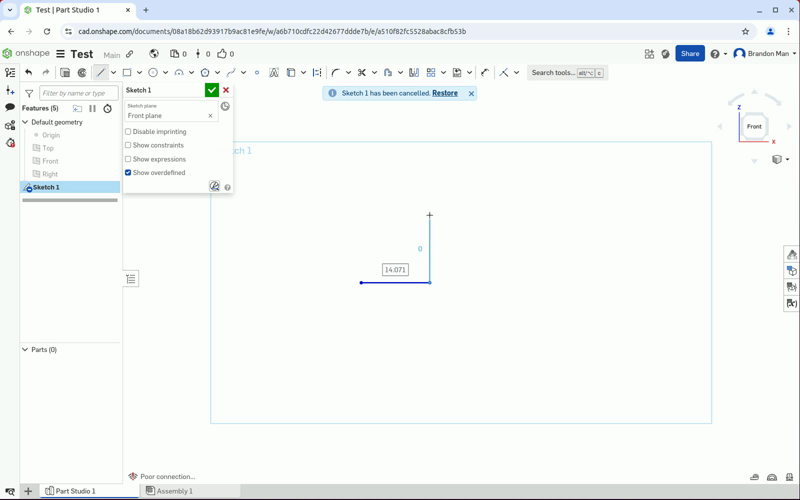
click(429, 214)
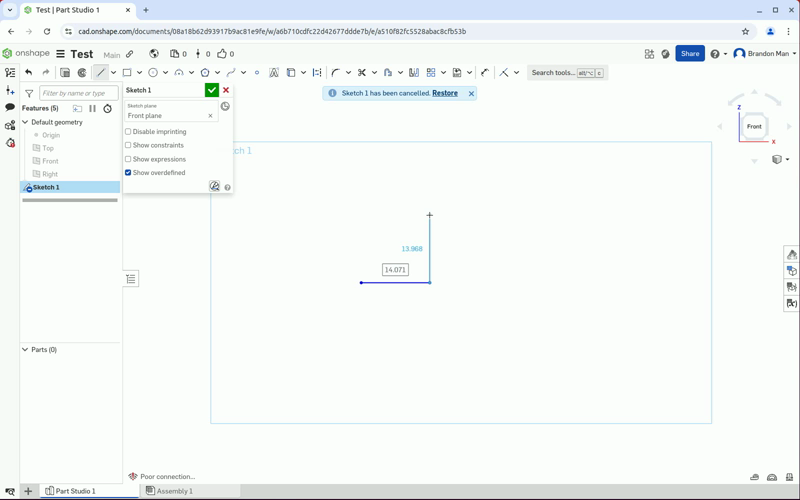
key_up(shift)
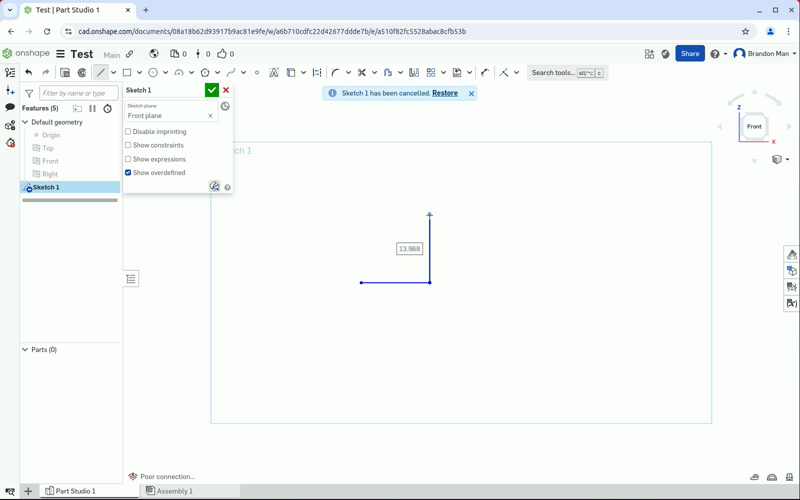
key_down(shift)
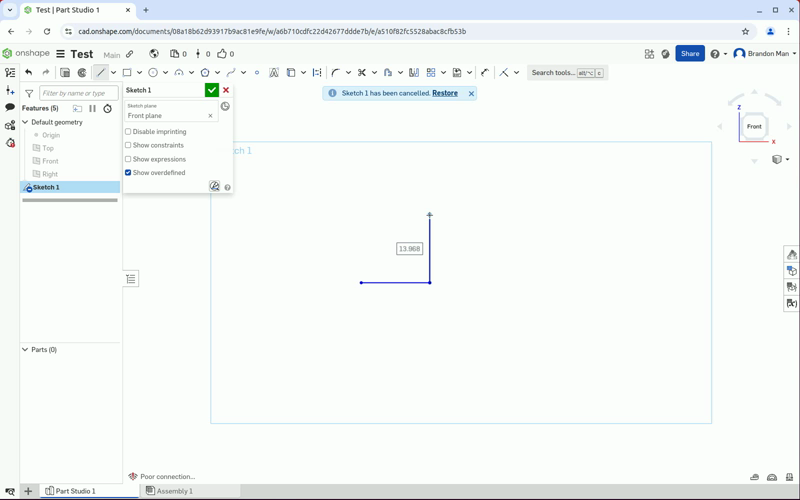
mouse_move(361, 214)
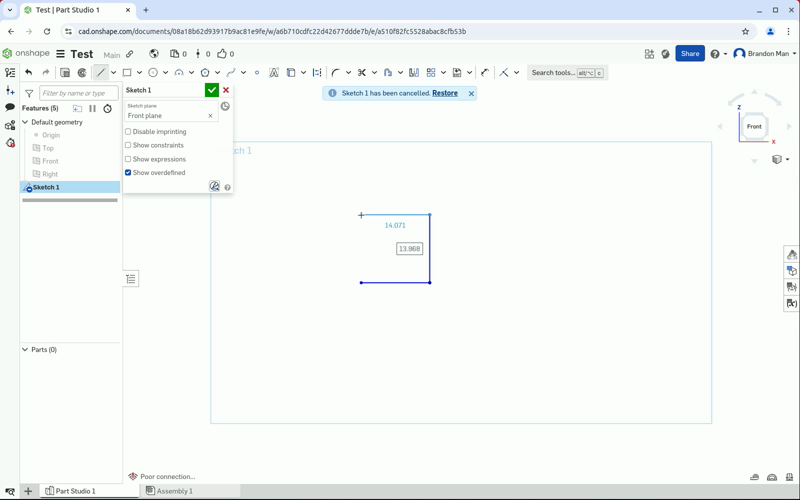
click(361, 214)
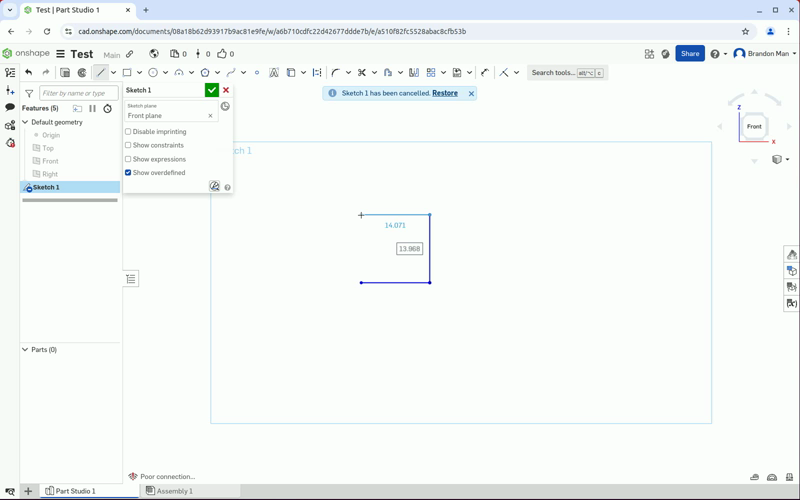
key_up(shift)
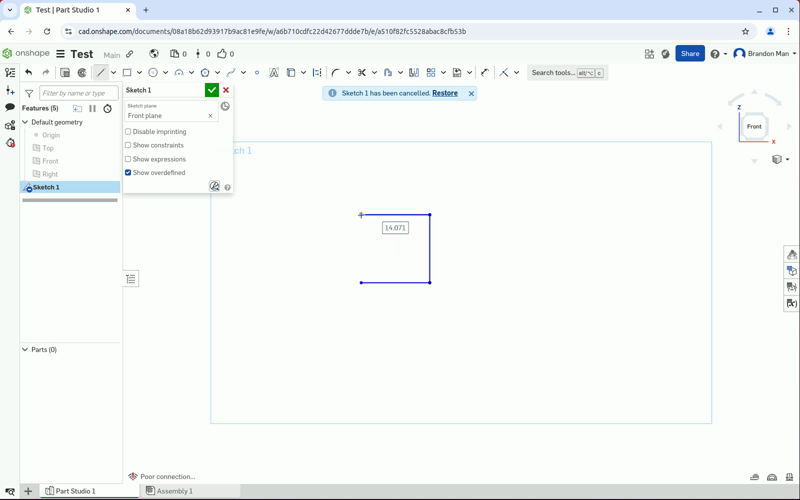
key_down(shift)
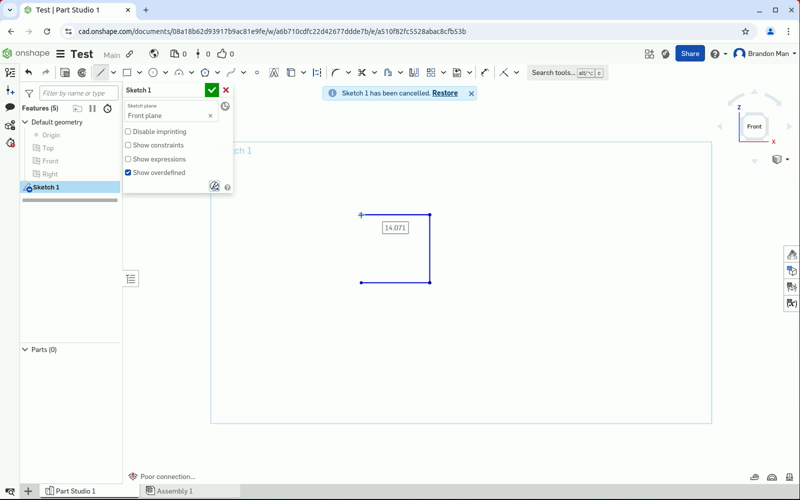
mouse_move(361, 282)
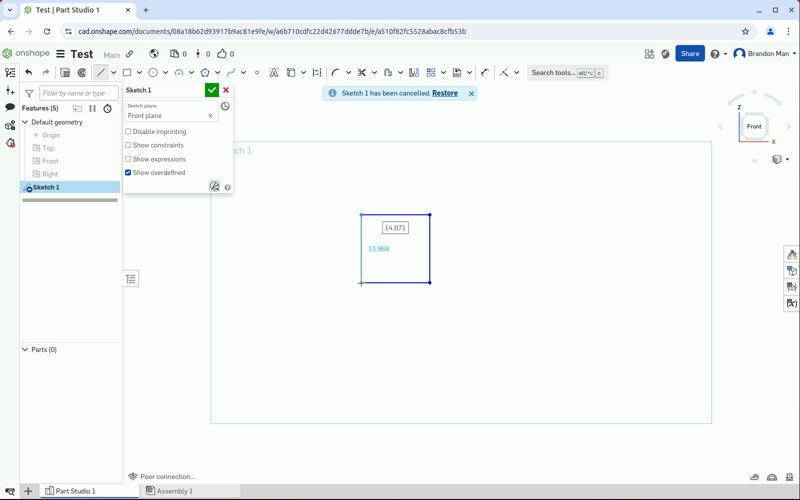
key_up(shift)
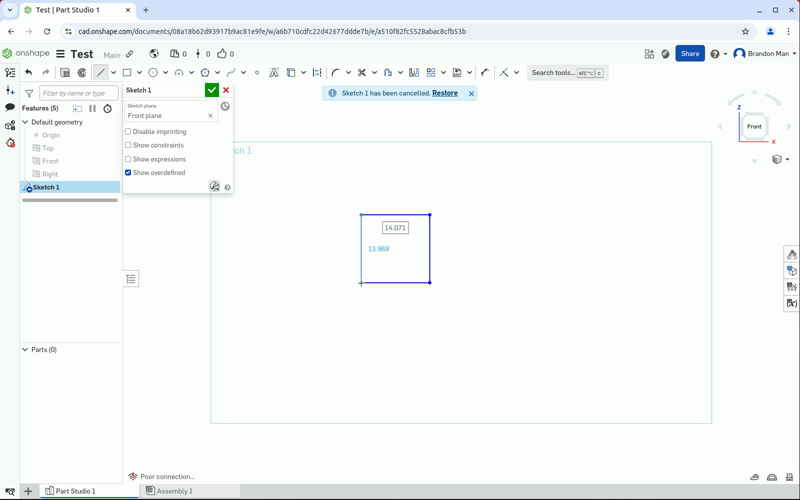
click(361, 282)
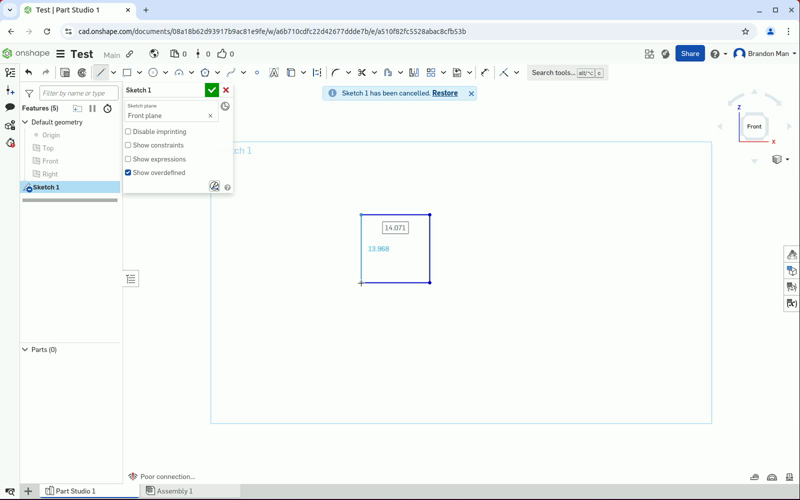
key(esc)
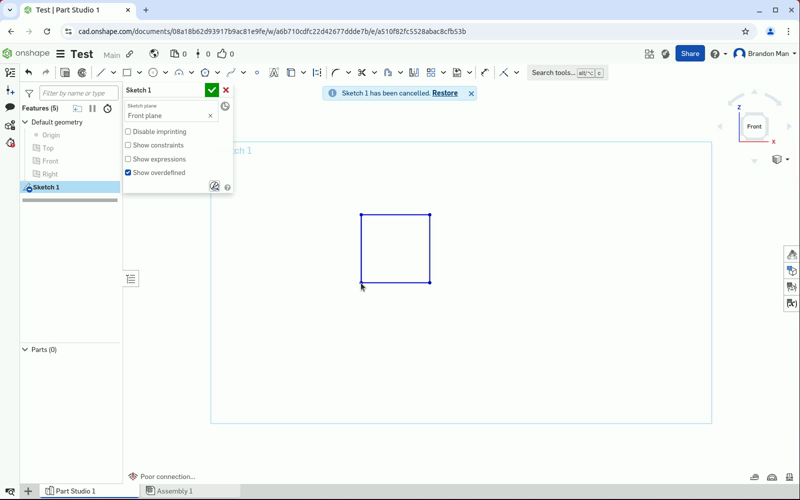
mouse_move(396, 274)
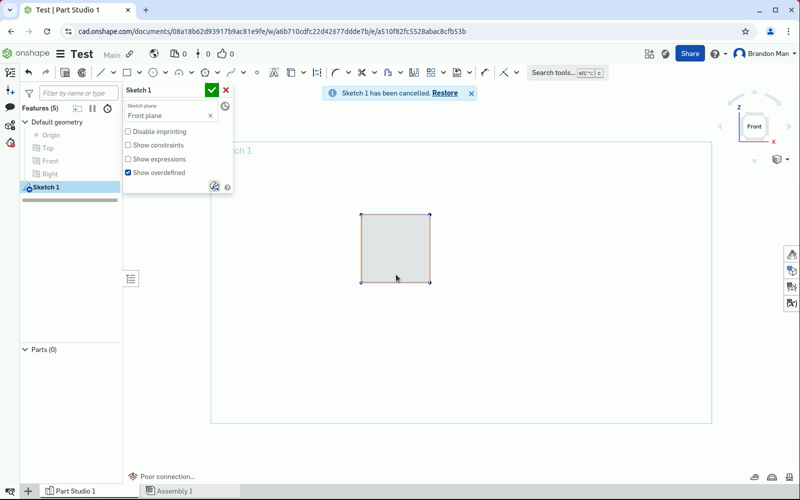
click(396, 274)
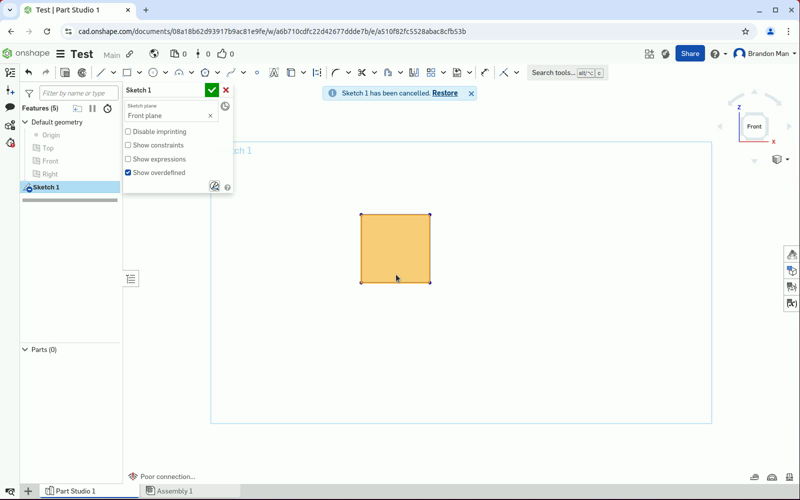
mouse_move(73, 352)
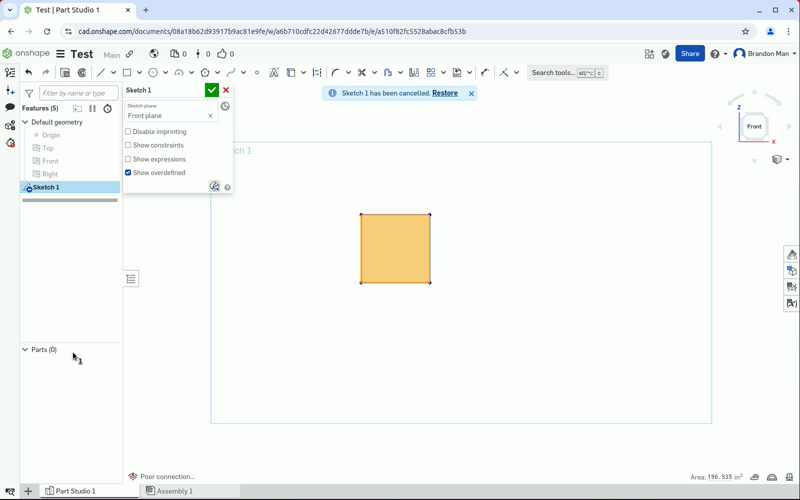
key(shift+y)
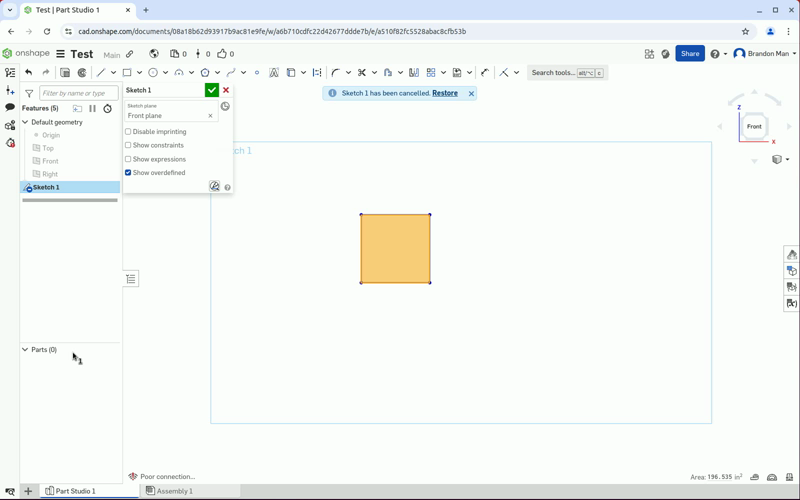
key(shift+e)
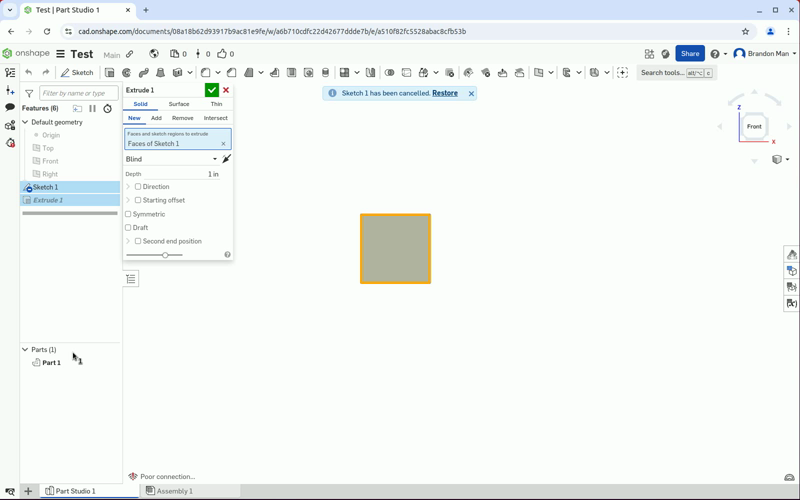
mouse_move(143, 106)
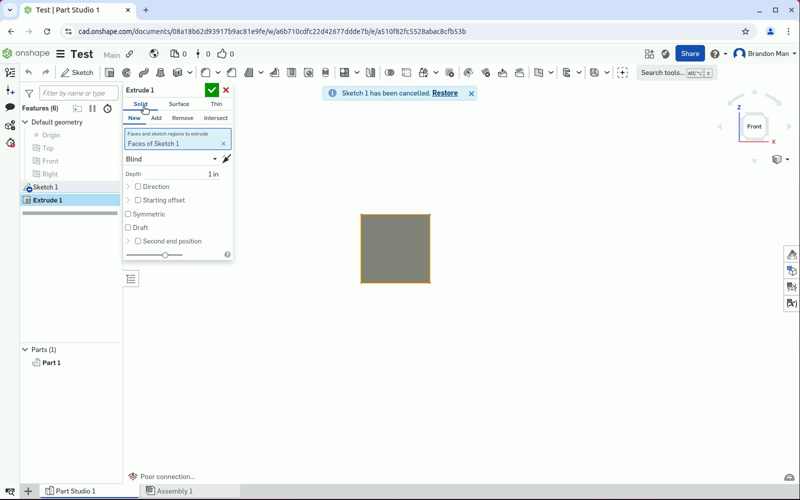
click(143, 106)
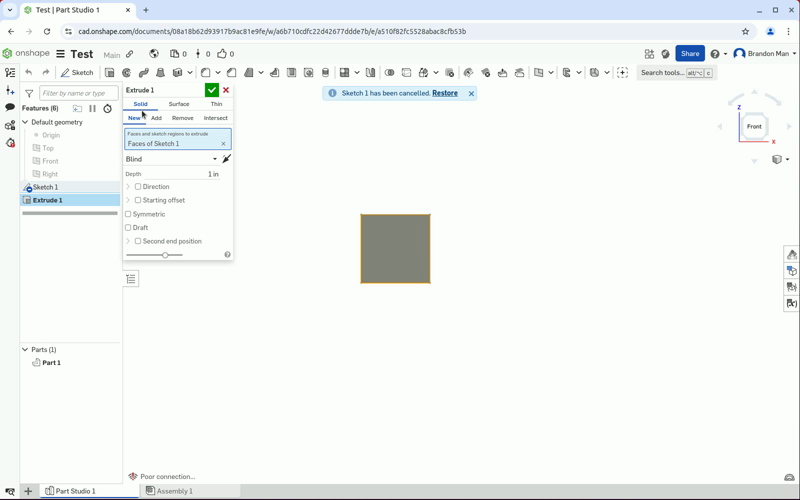
mouse_move(137, 120)
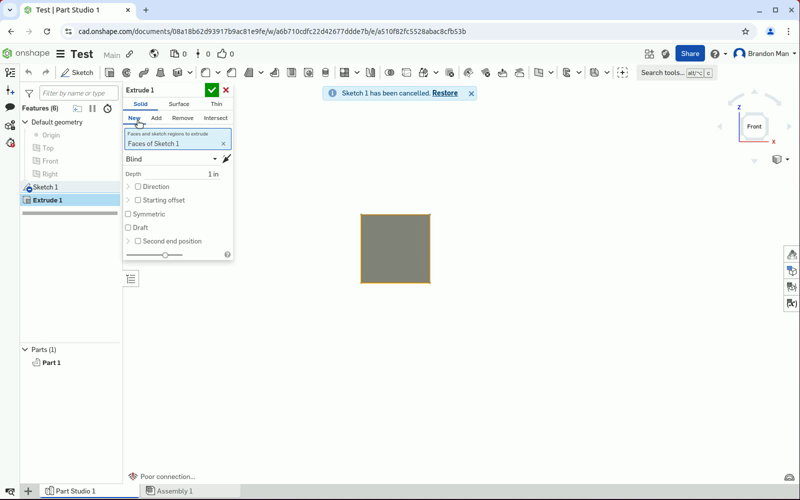
click(137, 120)
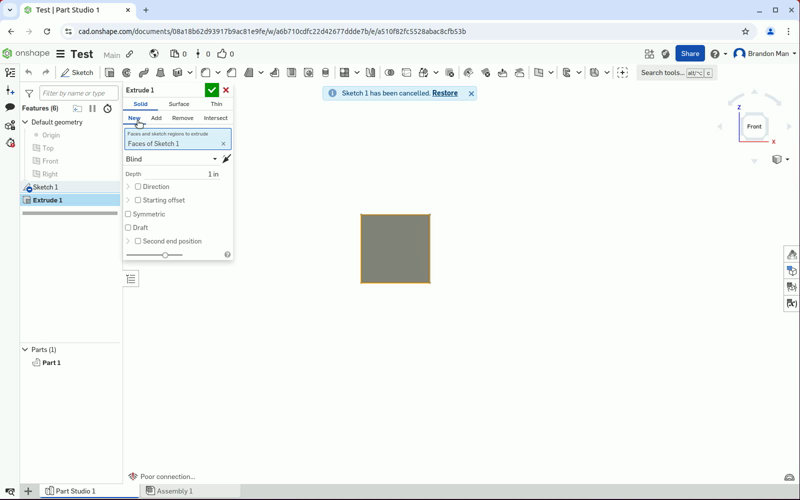
key(tab, 4)
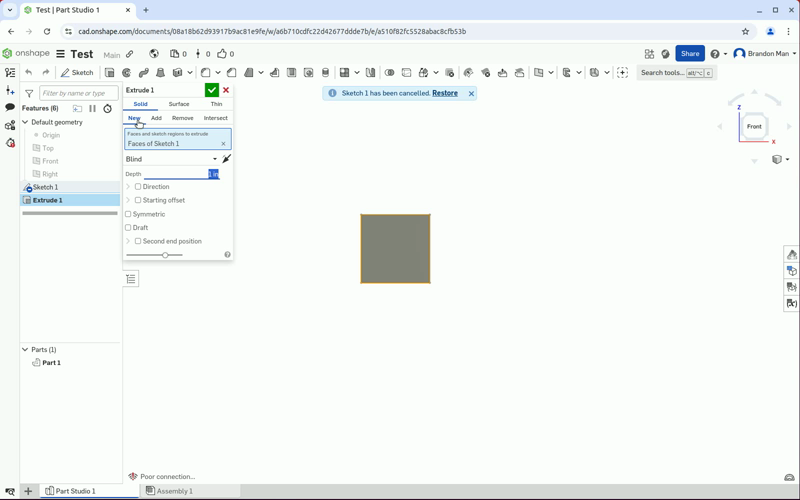
text(23.108)
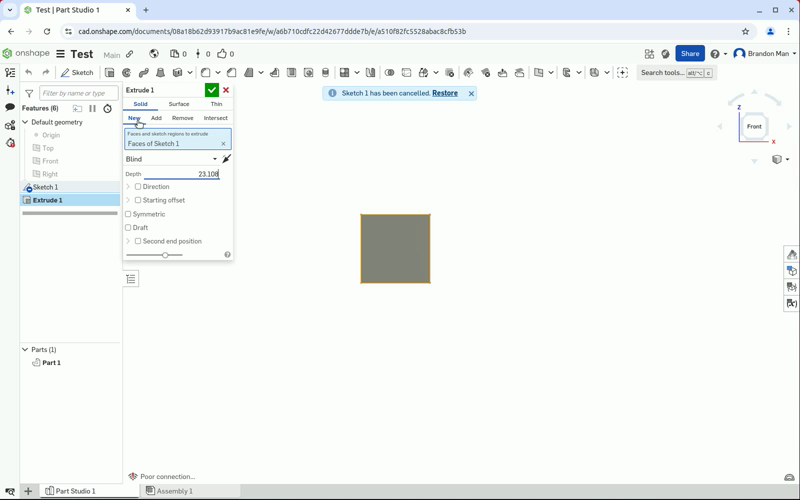
key(enter)
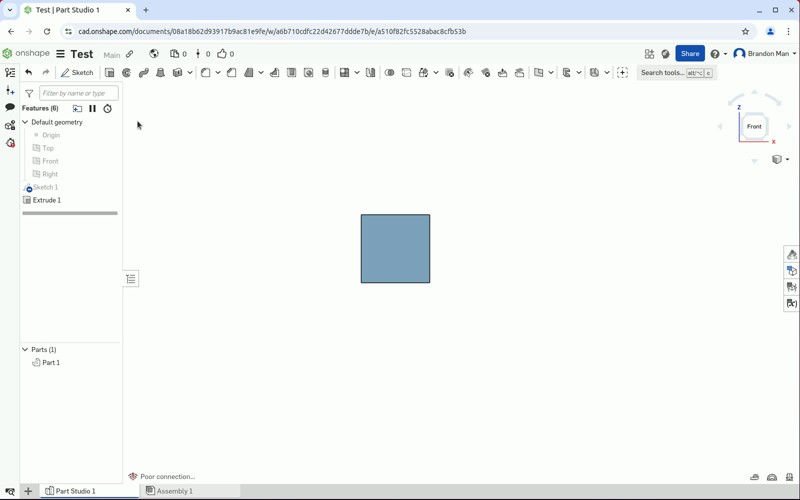
key(shift+h)
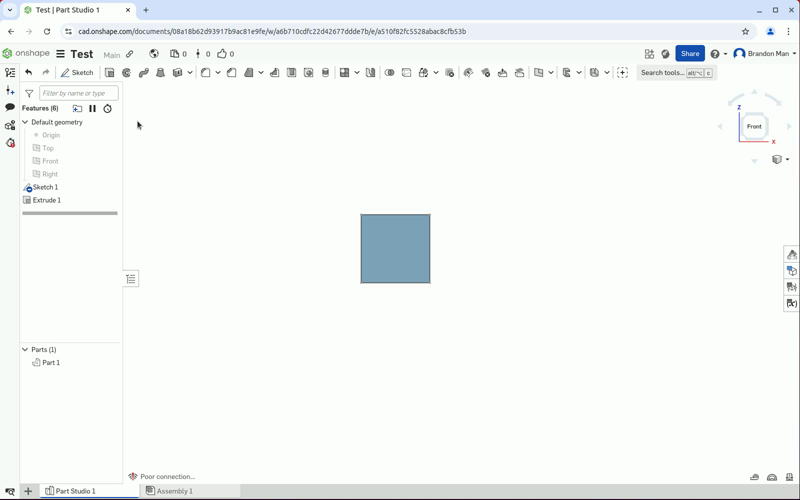
key(shift+h)
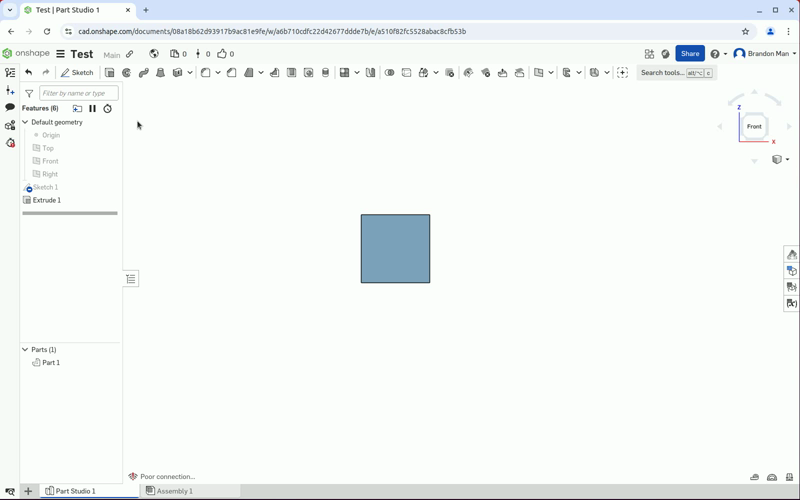
mouse_move(73, 189)
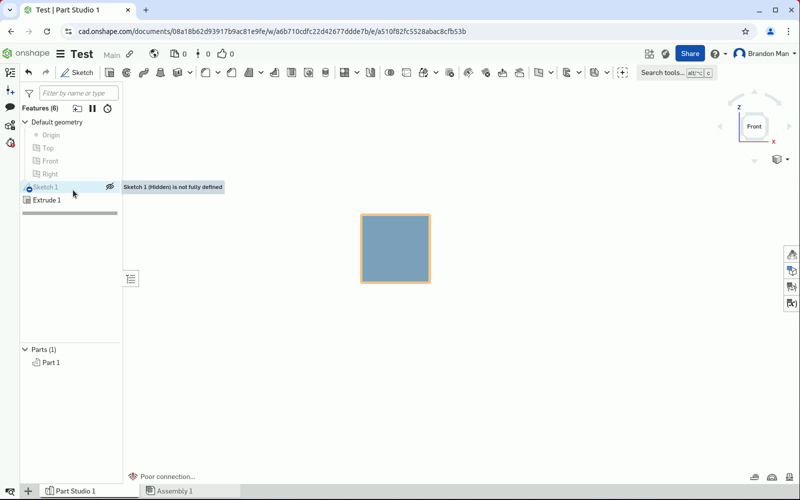
click(73, 189)
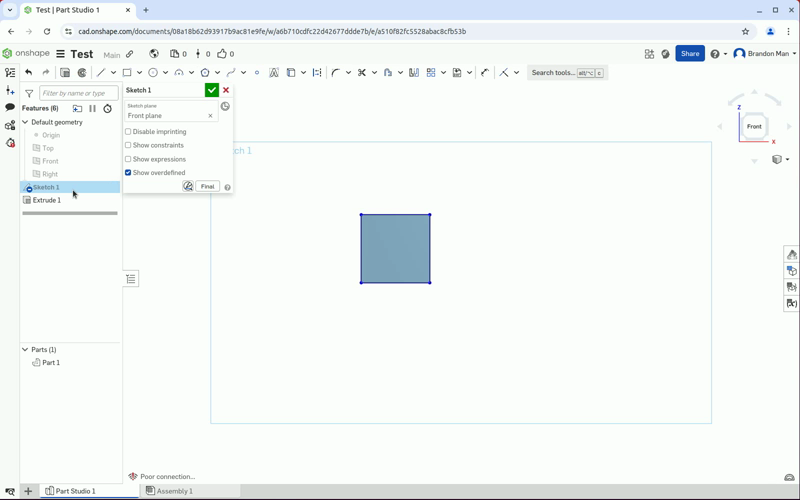
mouse_move(229, 92)
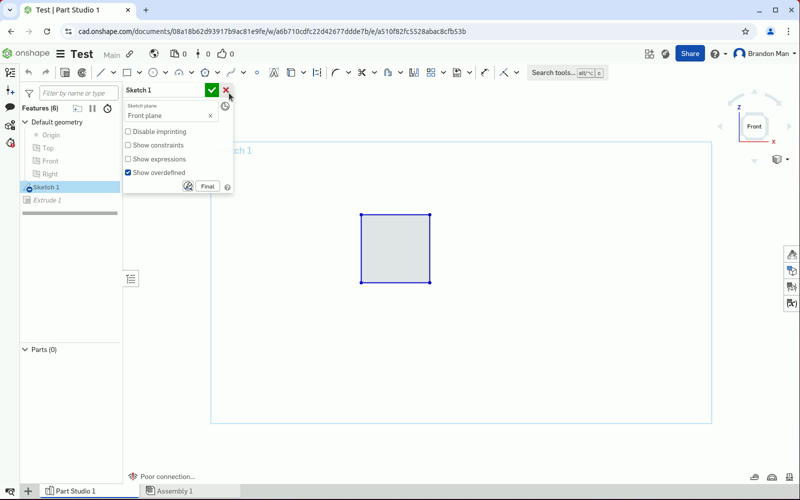
click(229, 92)
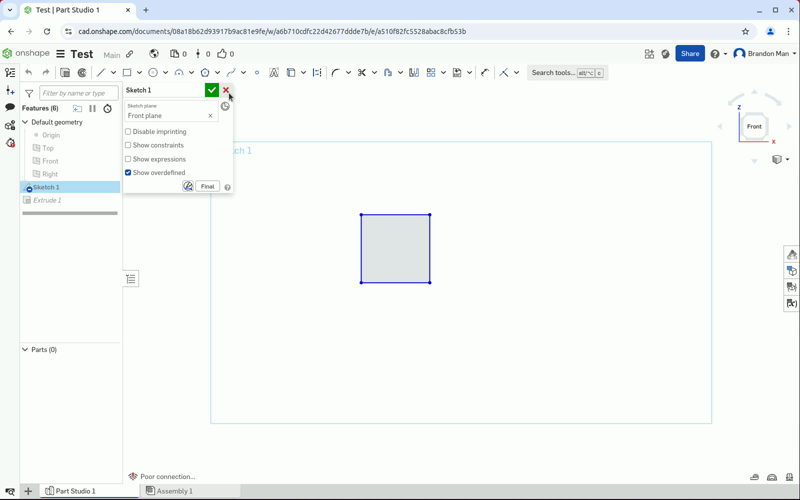
key(shift+s)
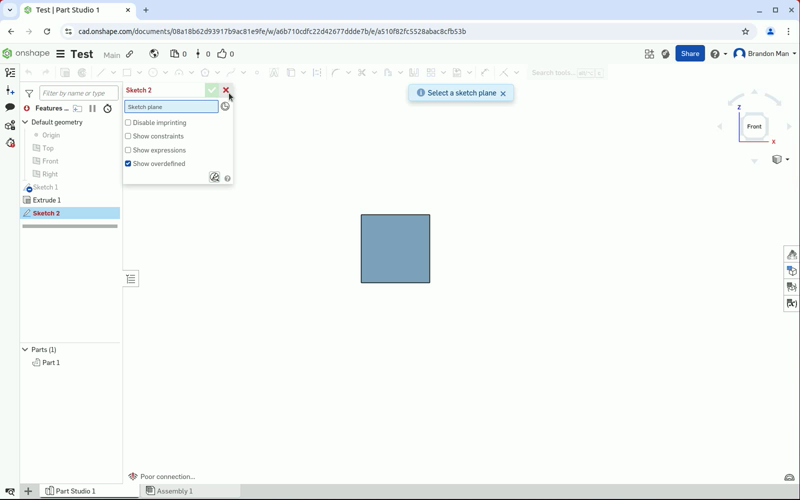
mouse_move(73, 163)
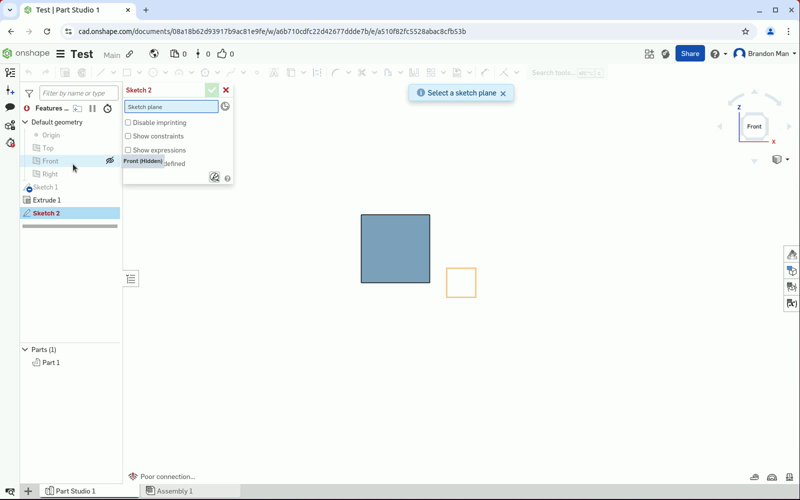
click(73, 163)
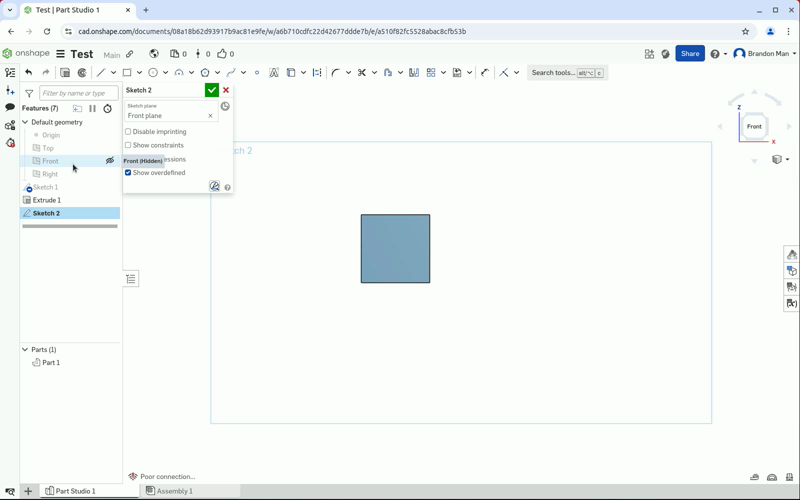
mouse_move(73, 352)
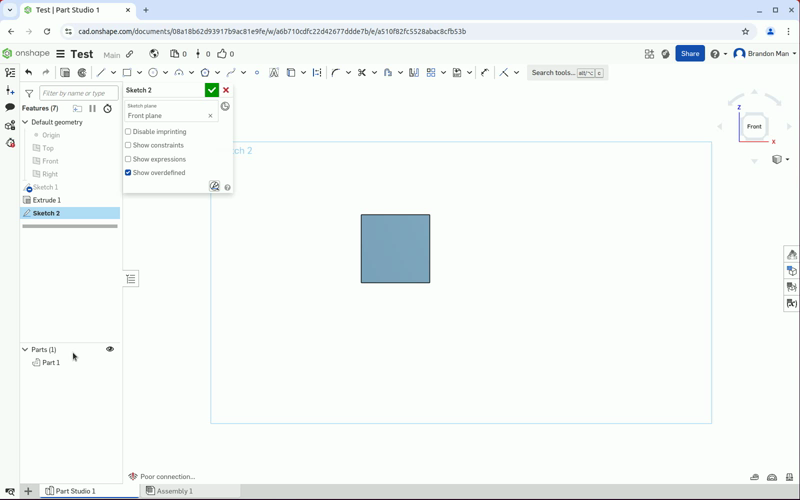
key(y)
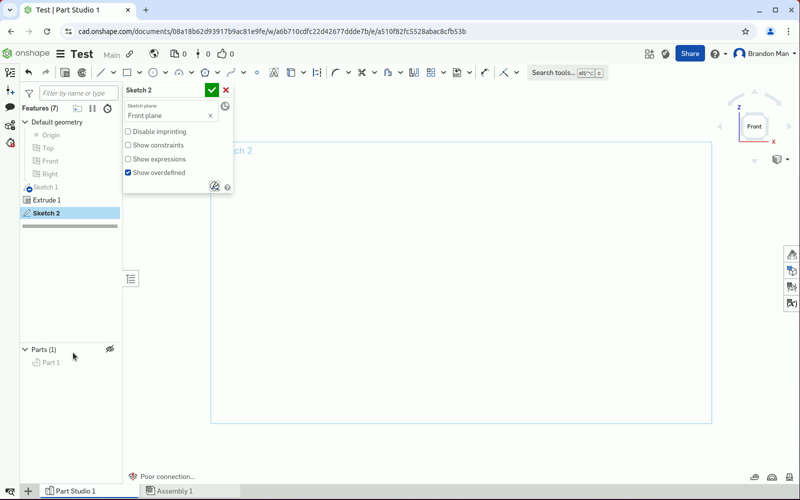
key(l)
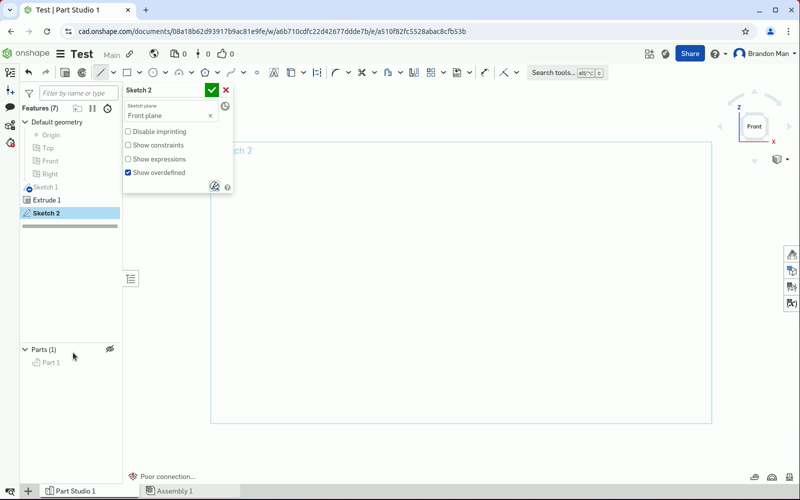
key_down(shift)
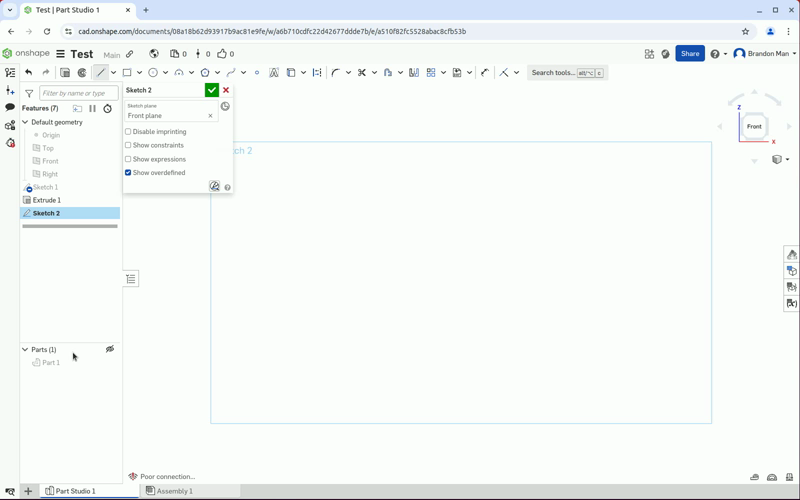
mouse_move(429, 282)
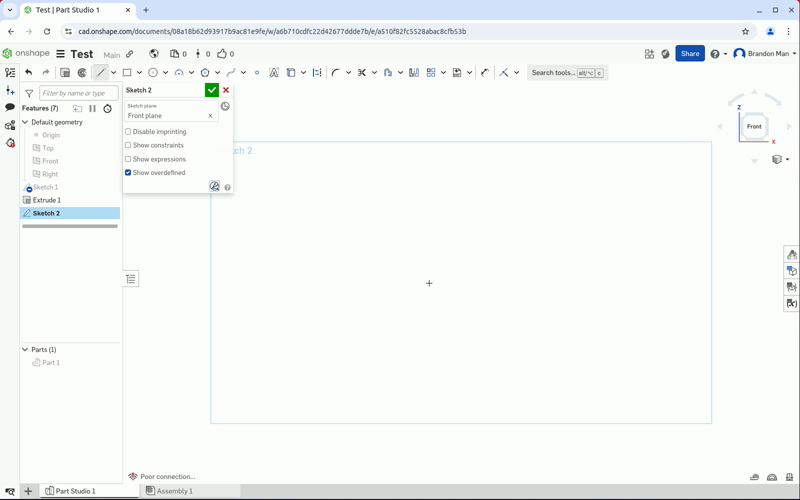
click(429, 282)
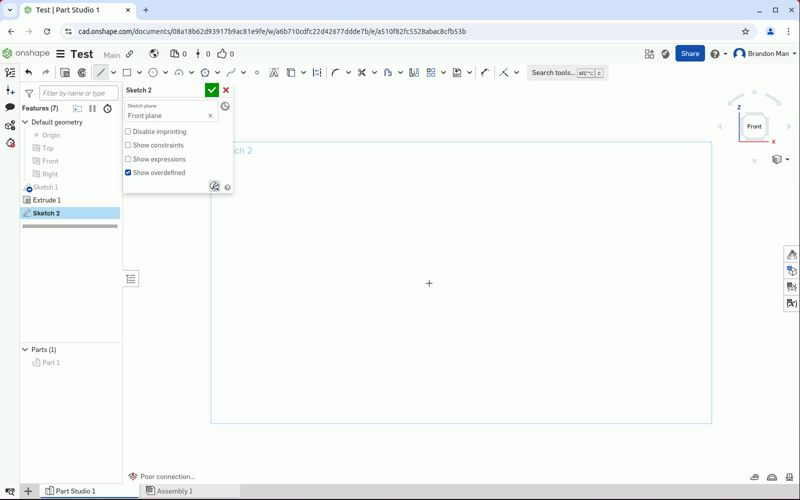
key_up(shift)
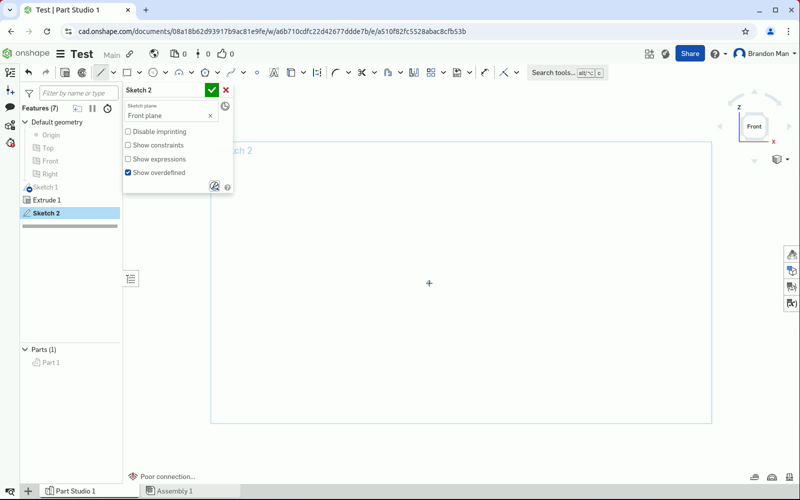
key_down(shift)
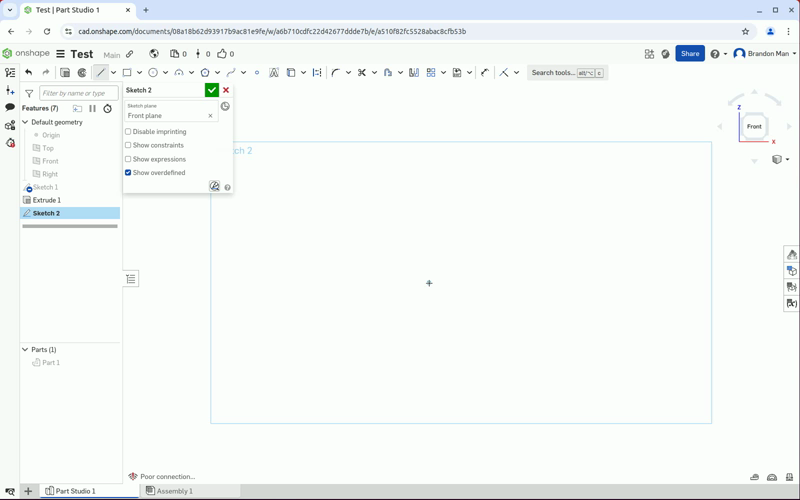
mouse_move(497, 282)
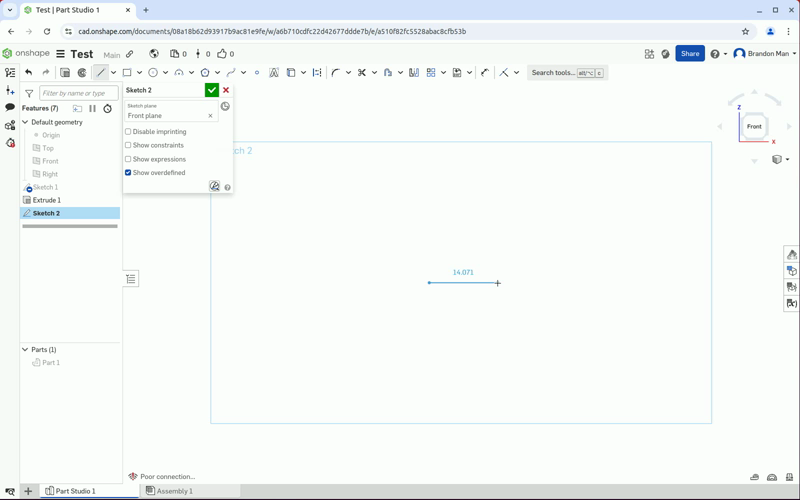
click(497, 282)
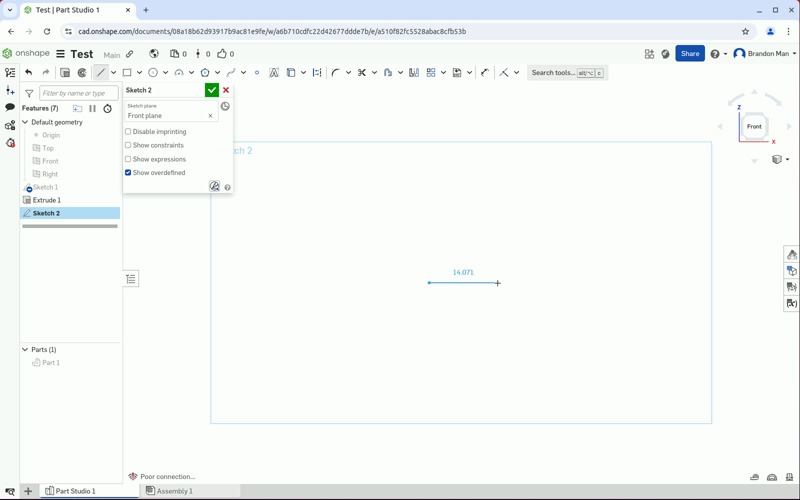
key_up(shift)
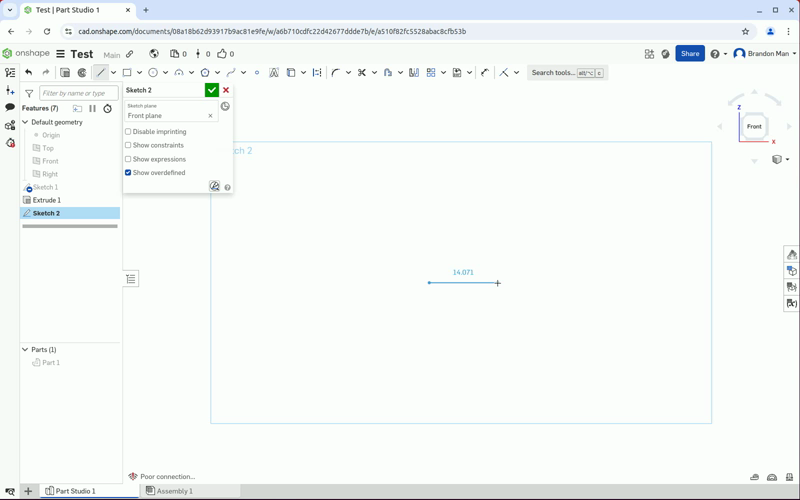
key_down(shift)
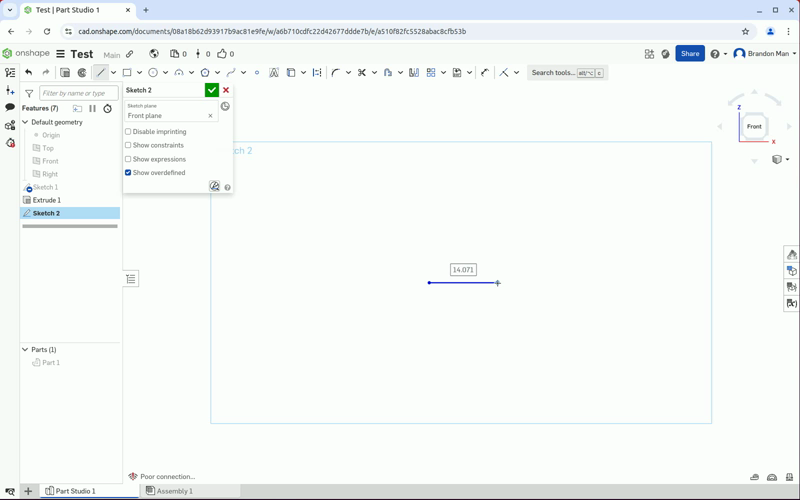
mouse_move(497, 214)
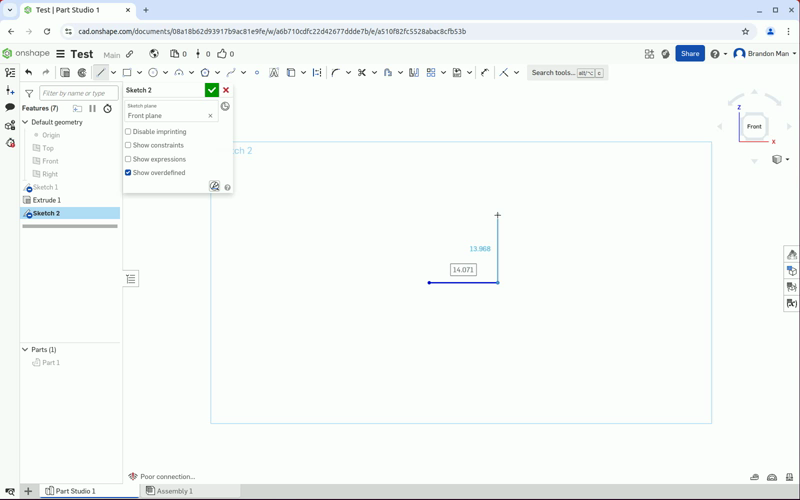
click(497, 214)
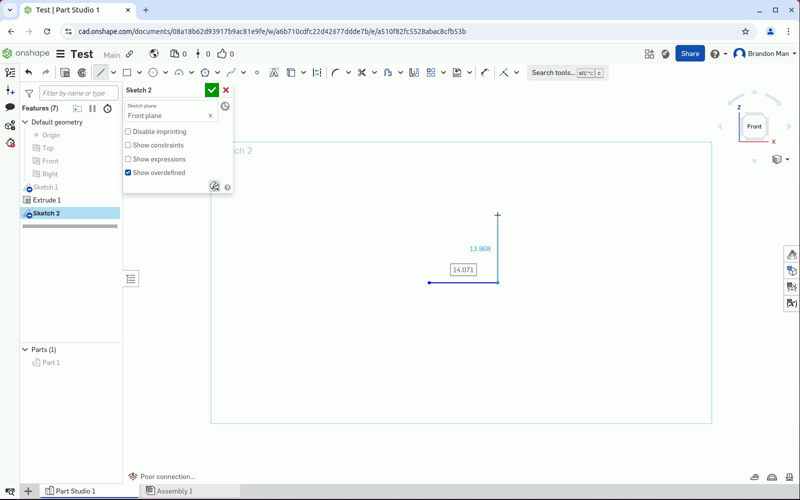
key_up(shift)
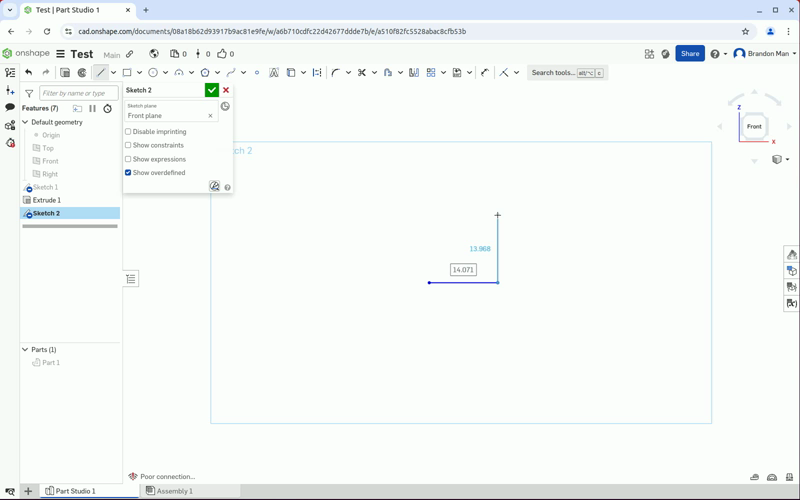
key_down(shift)
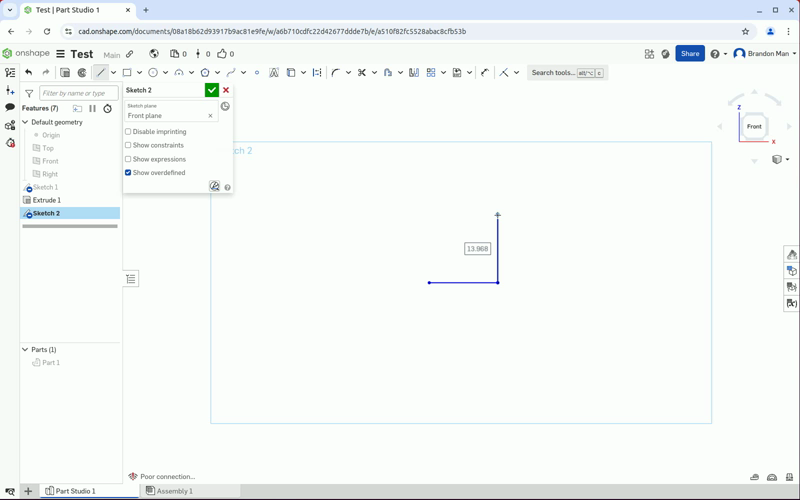
mouse_move(429, 214)
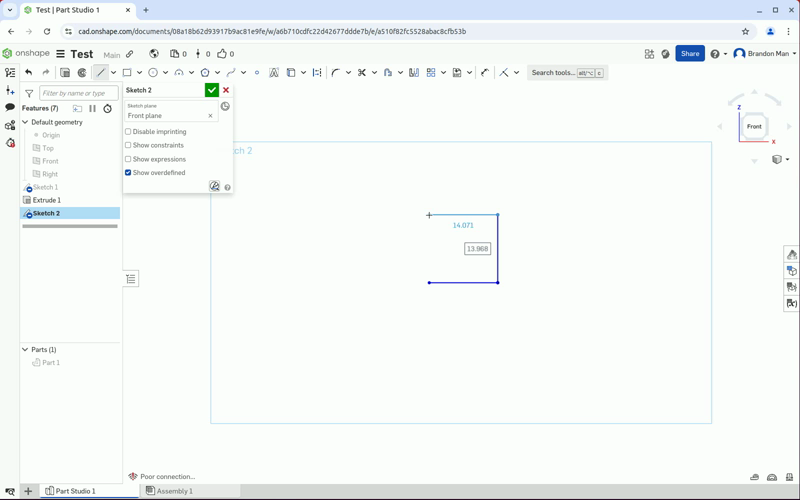
click(429, 214)
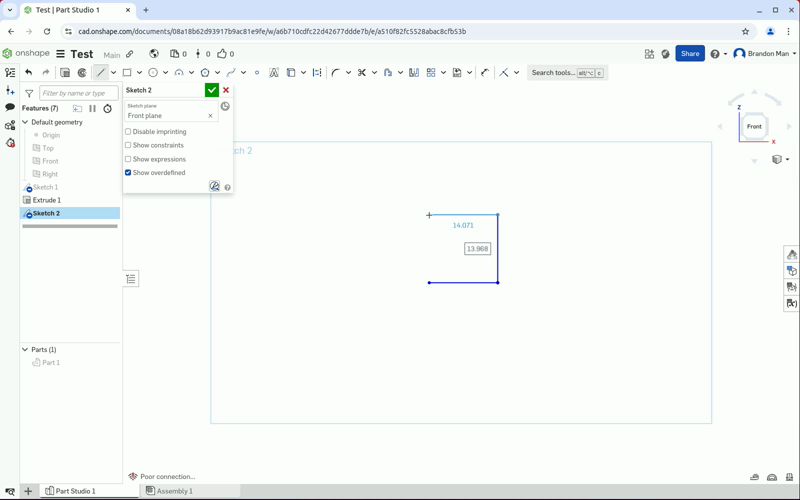
key_up(shift)
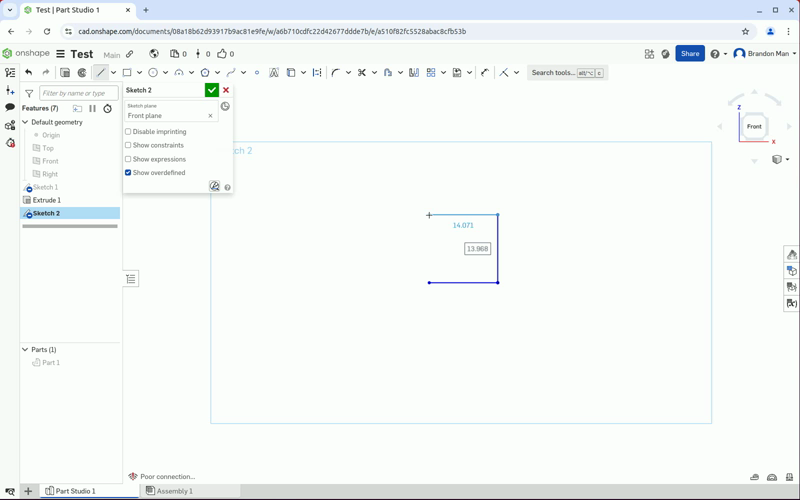
key_down(shift)
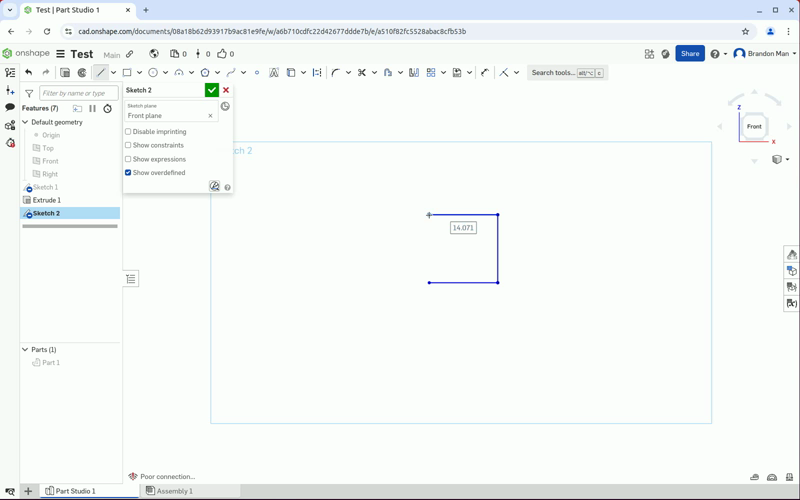
mouse_move(429, 282)
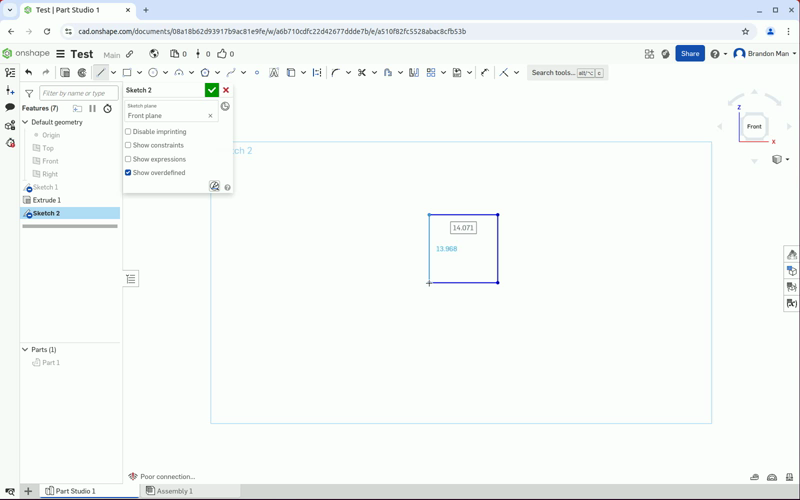
key_up(shift)
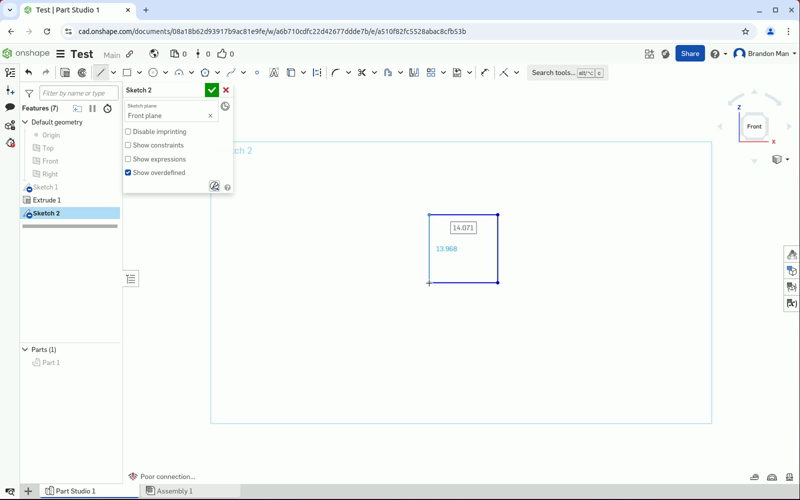
click(429, 282)
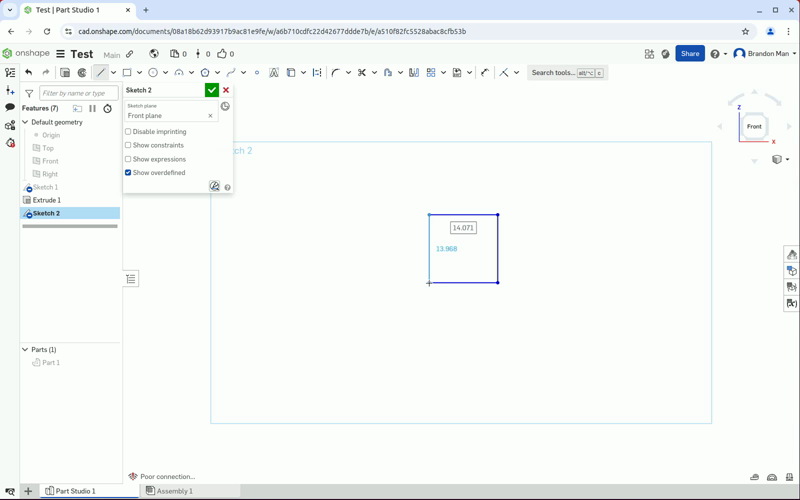
key(esc)
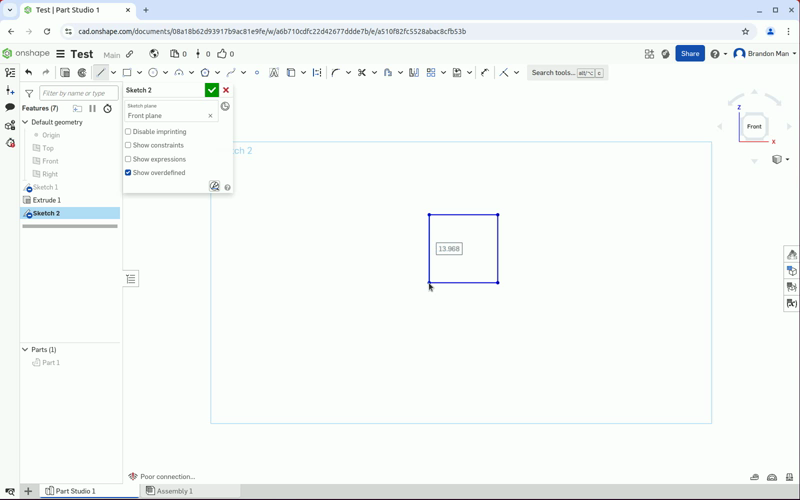
mouse_move(473, 224)
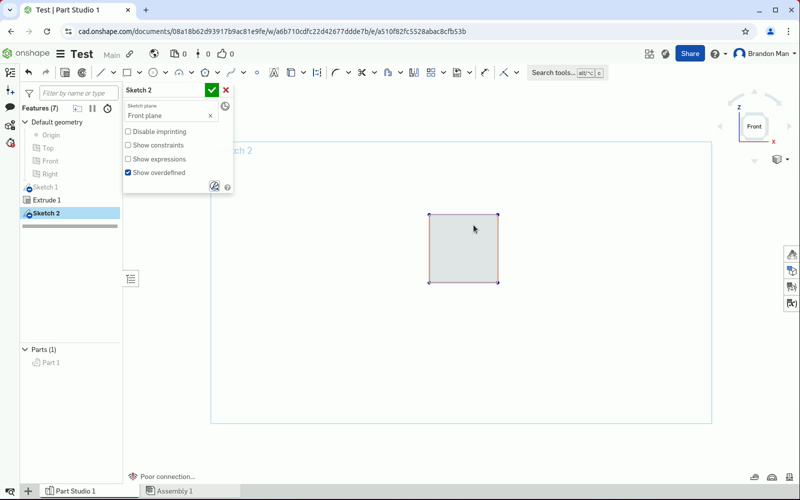
click(473, 224)
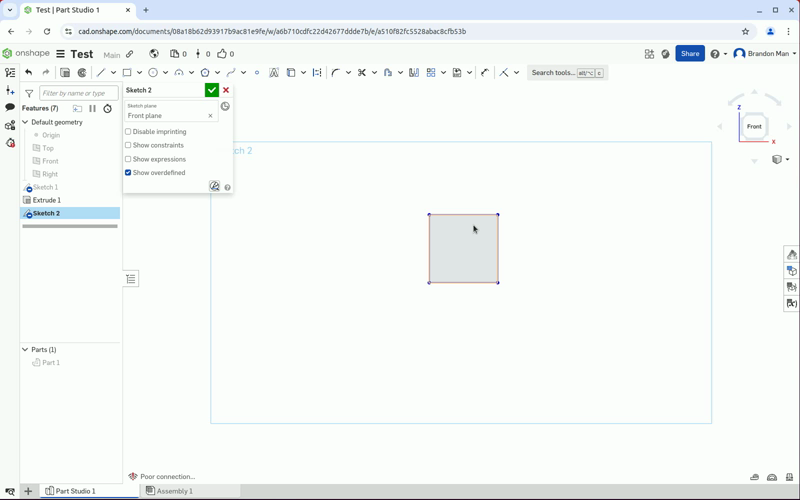
mouse_move(73, 352)
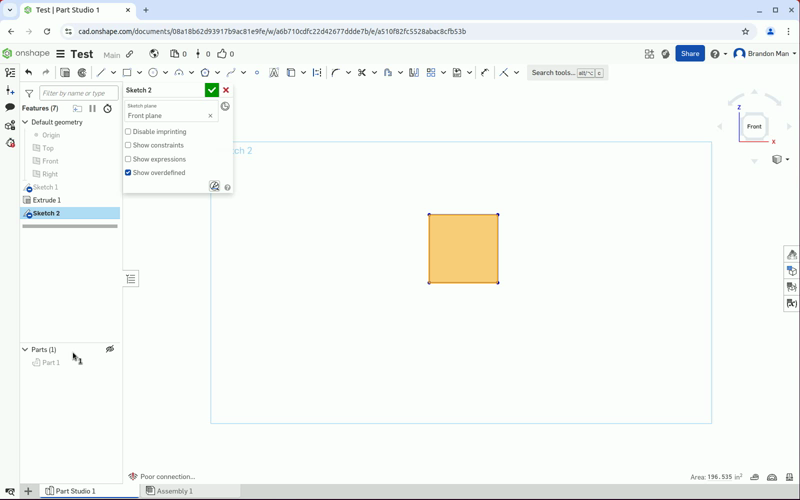
key(shift+y)
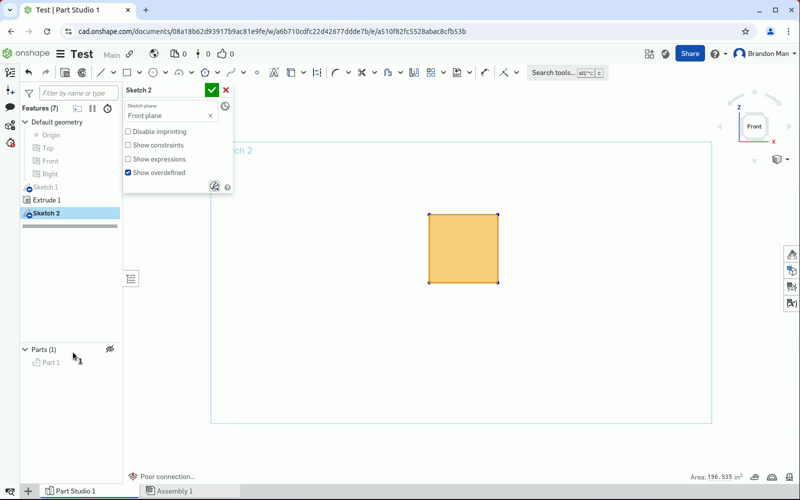
key(shift+e)
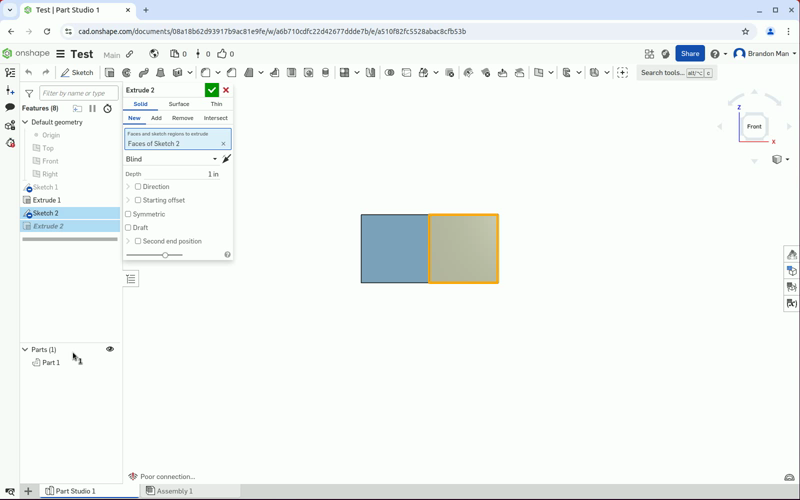
mouse_move(143, 106)
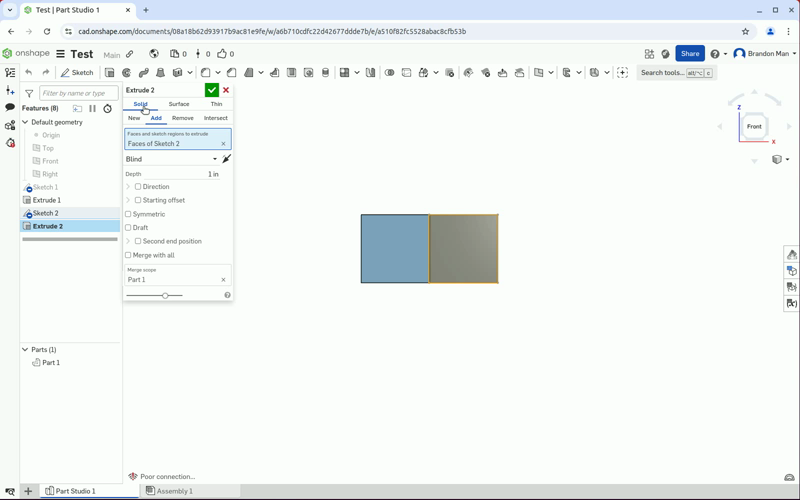
click(143, 106)
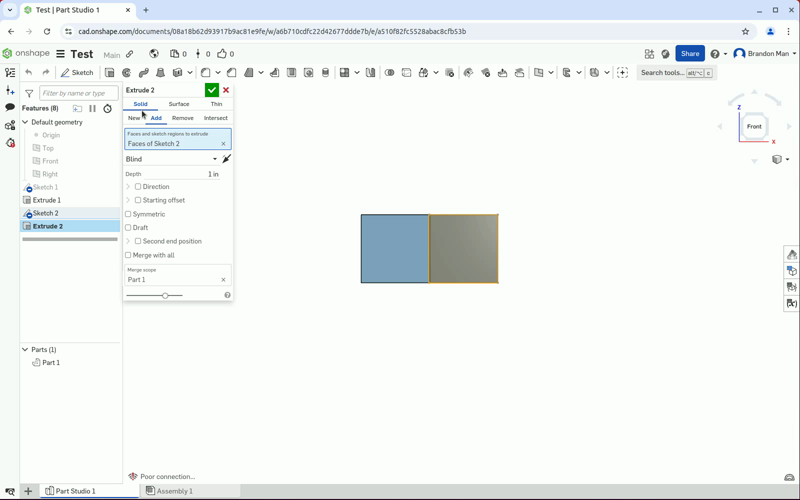
mouse_move(137, 120)
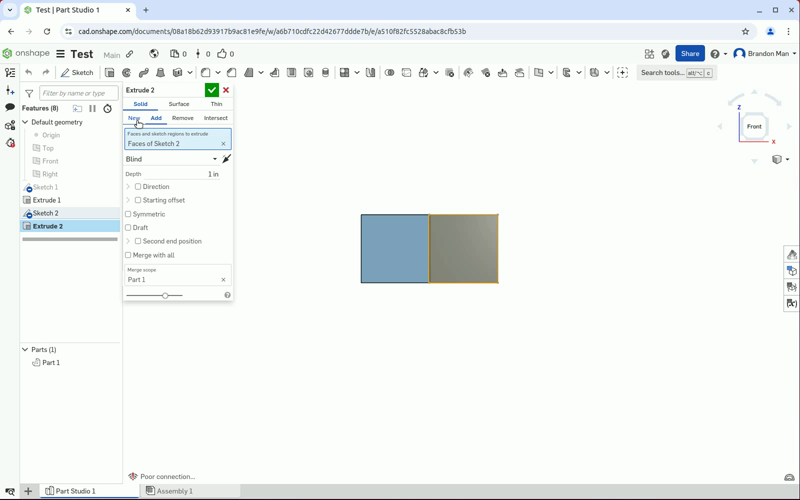
click(137, 120)
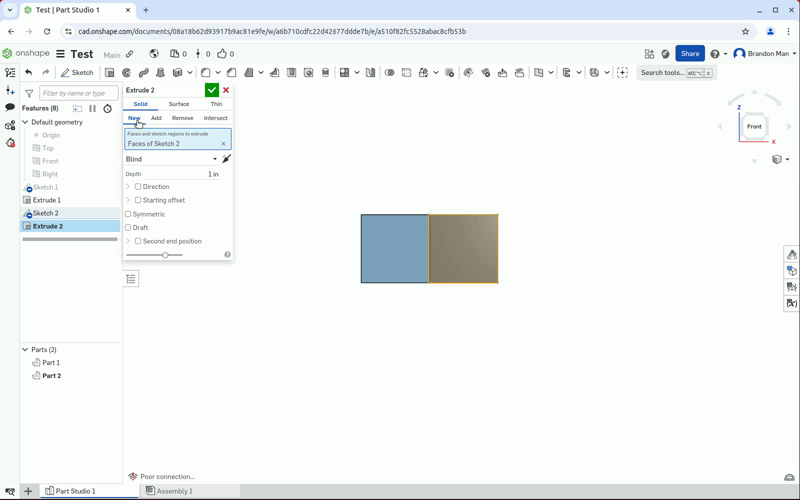
key(tab, 4)
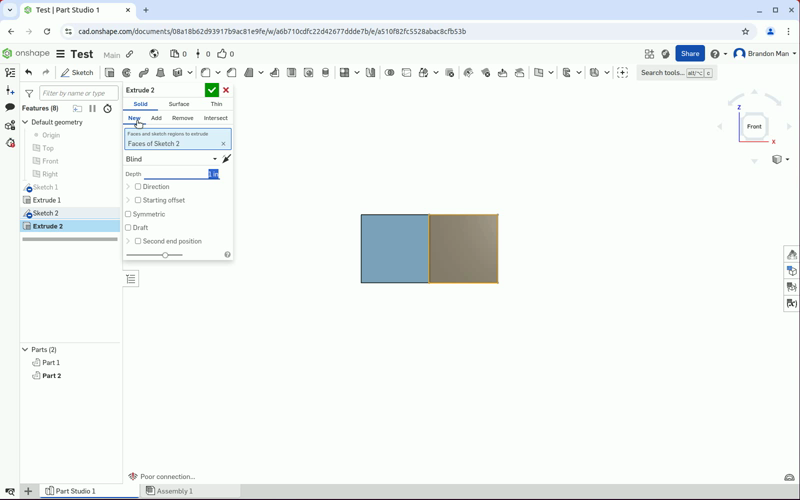
text(23.108)
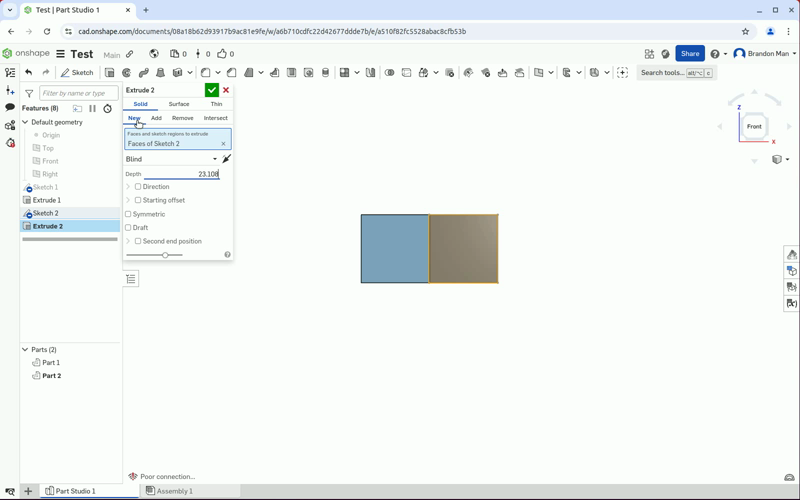
key(enter)
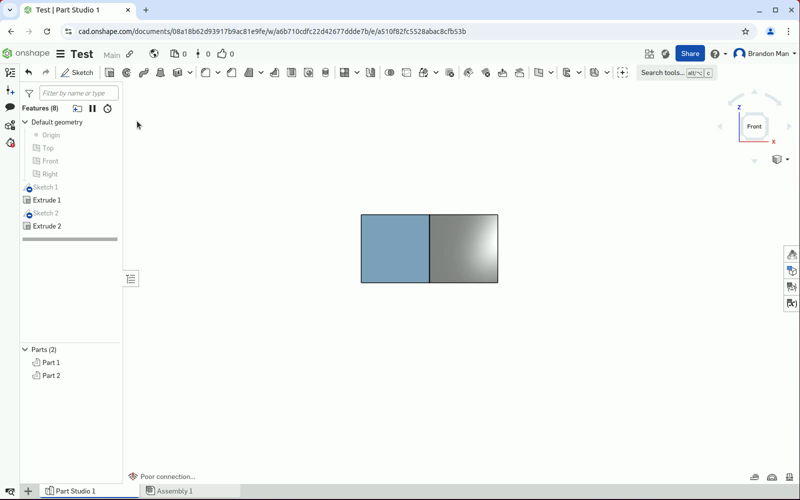
key(shift+h)
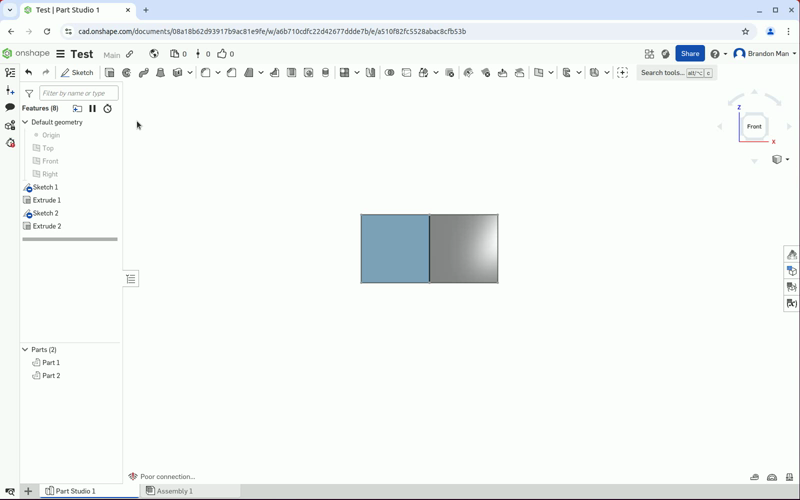
key(shift+h)
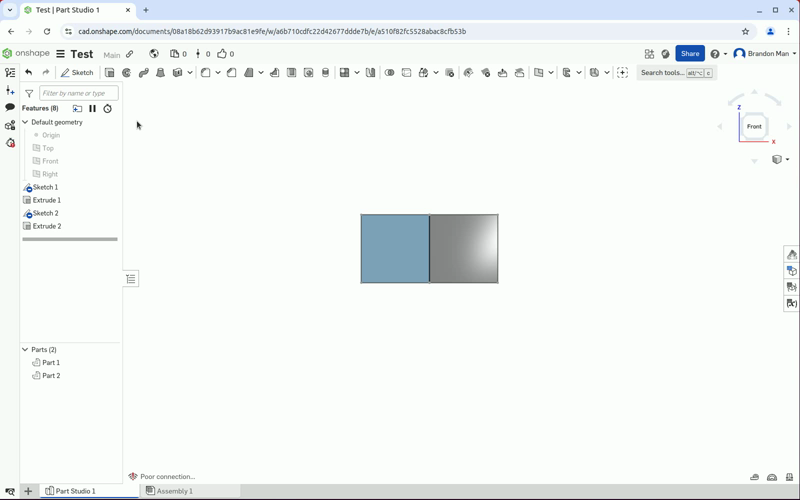
key(shift+7)
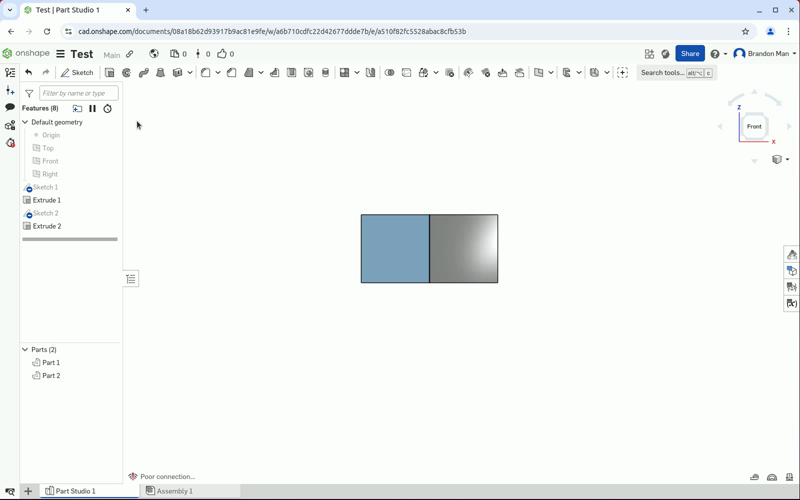
key(left, 2)
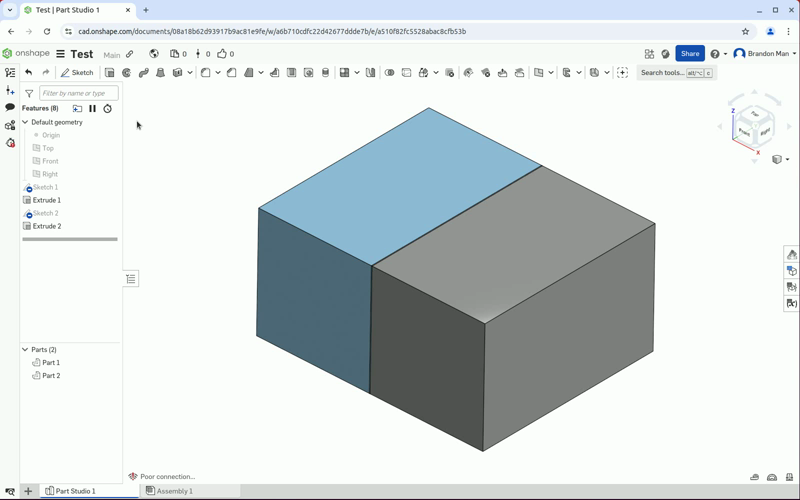
key(down, 2)
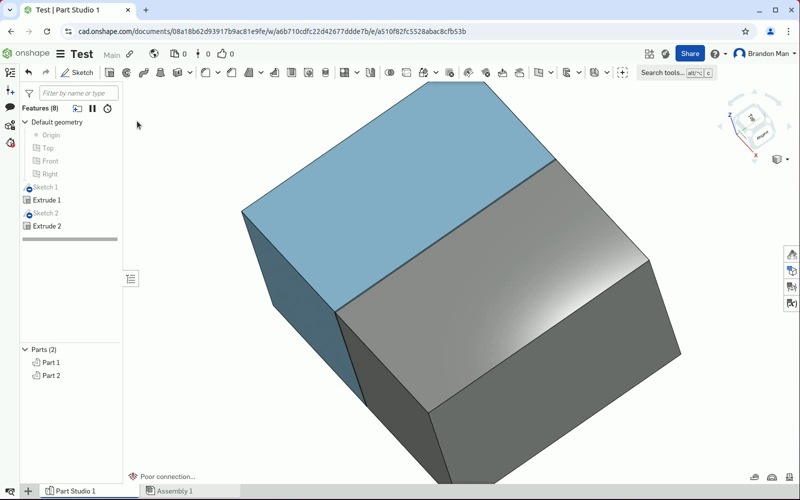
key(up, 2)
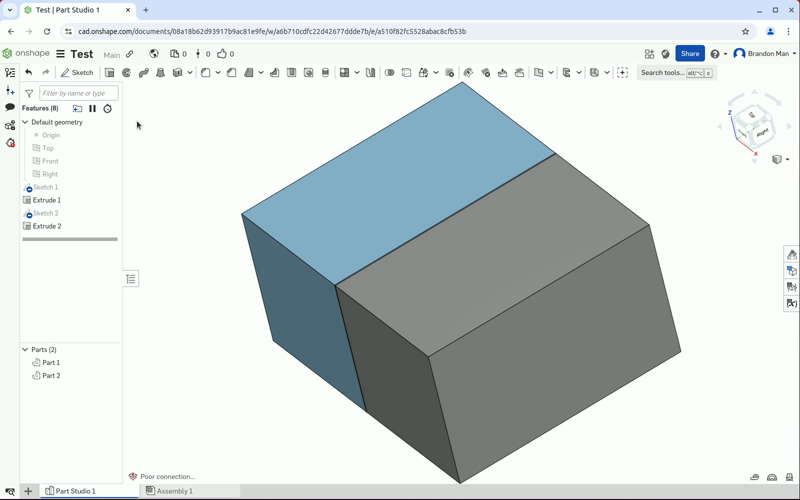
key(right, 2)
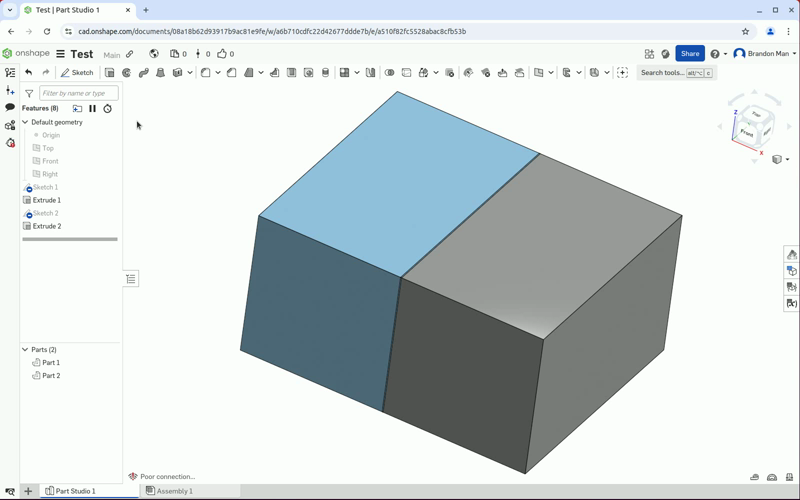
mouse_move(73, 189)
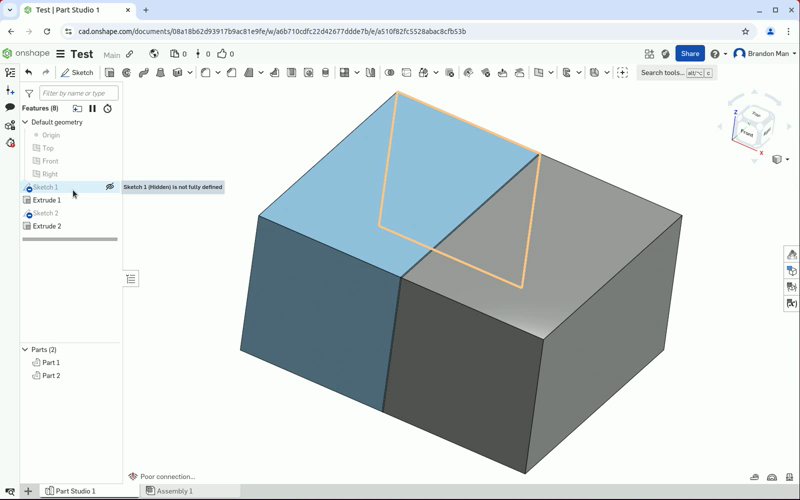
click(73, 189)